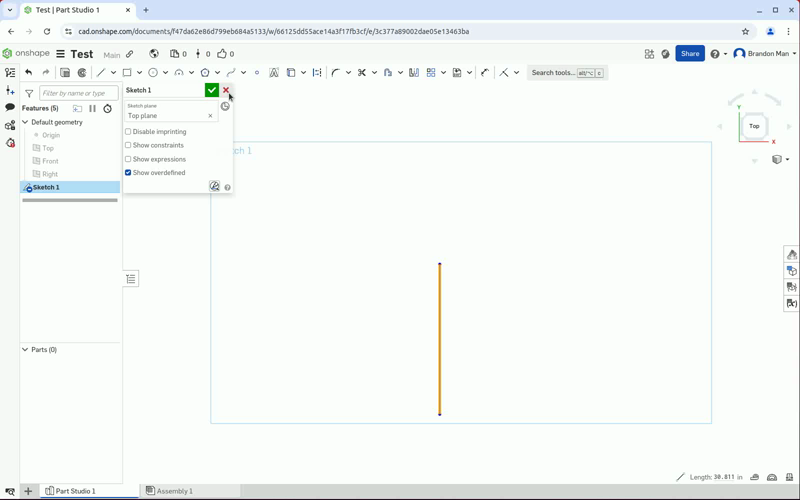
key(shift+h)
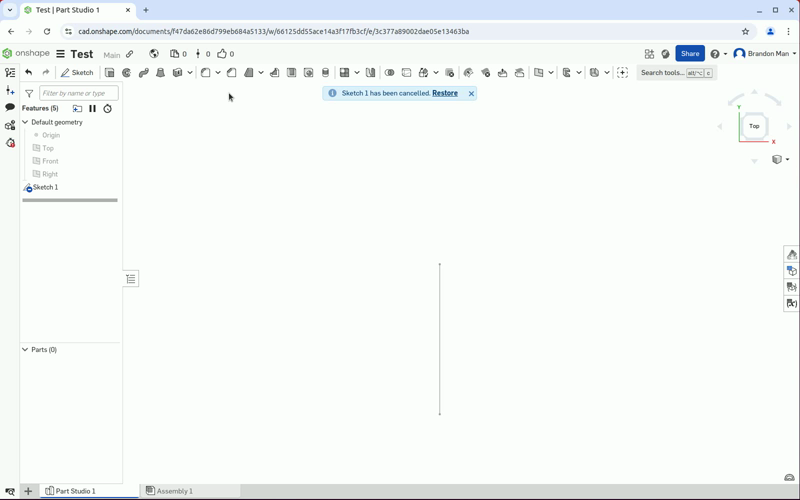
mouse_move(73, 352)
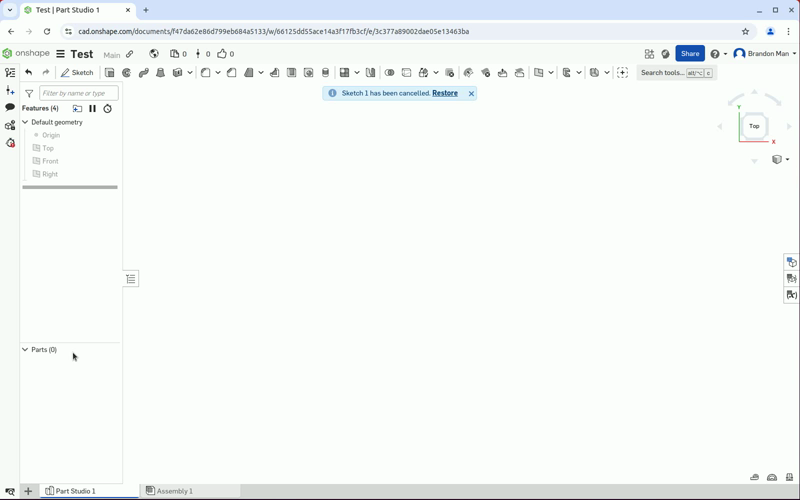
key(y)
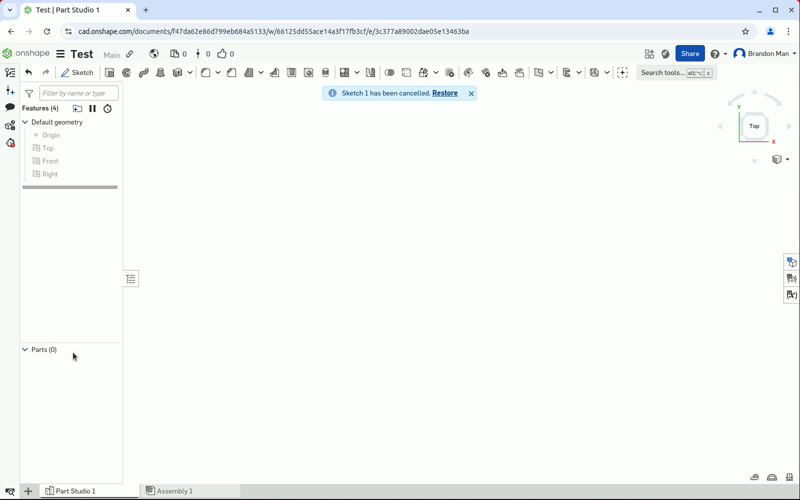
key(shift+p)
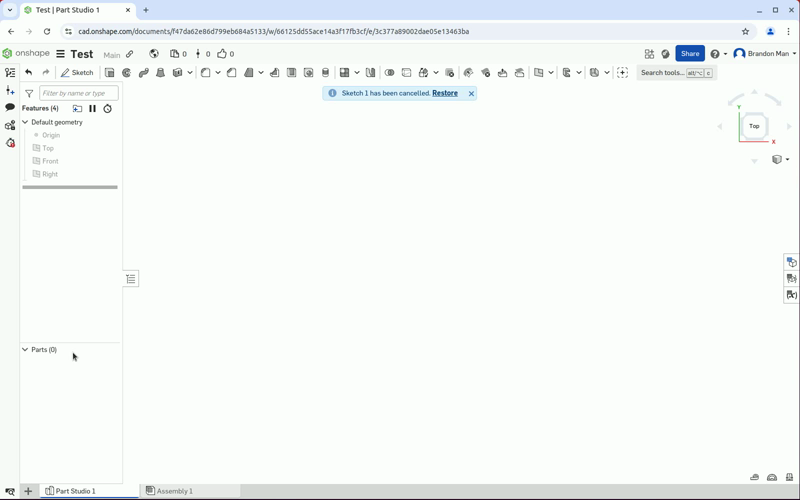
key(space)
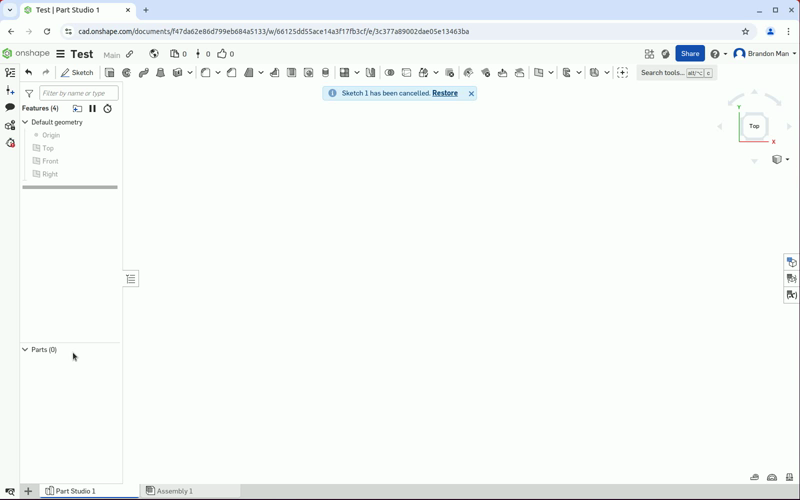
key_down(shift)
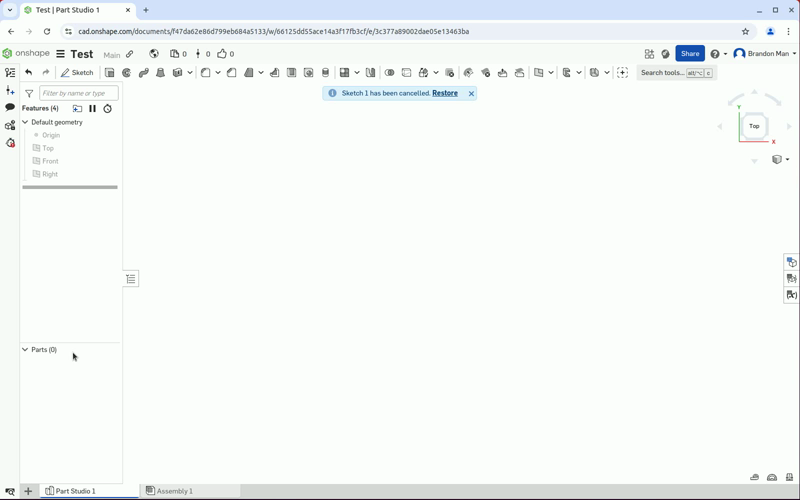
key(up)
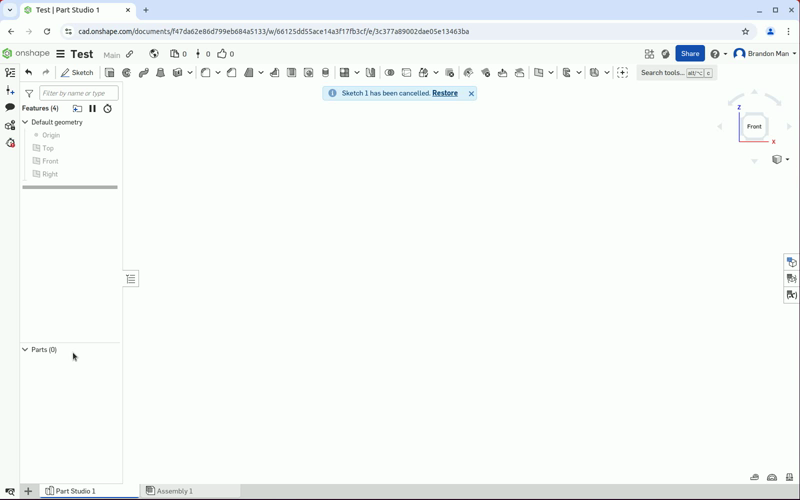
key_up(shift)
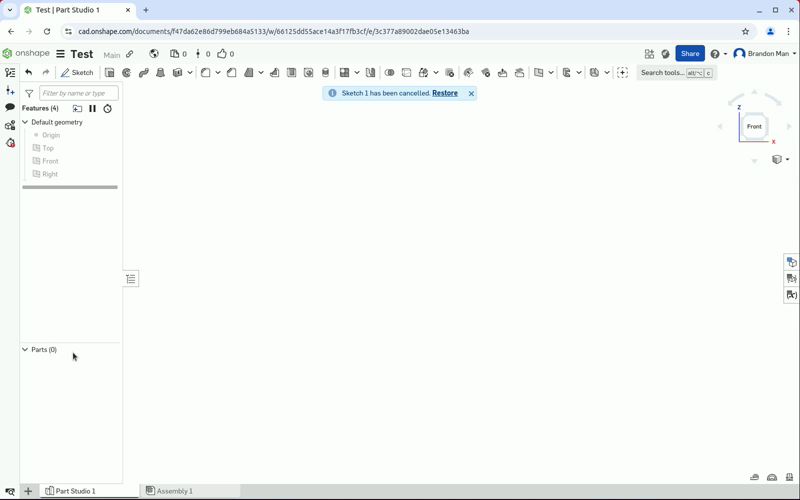
mouse_move(73, 352)
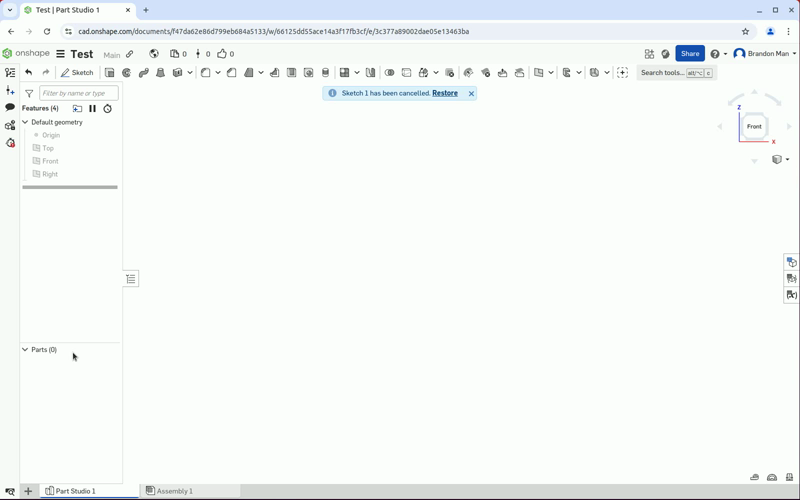
key(shift+y)
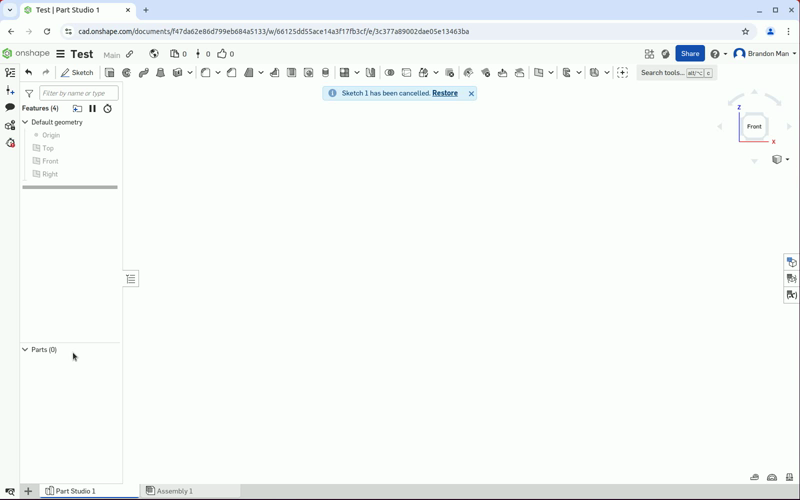
key(shift+s)
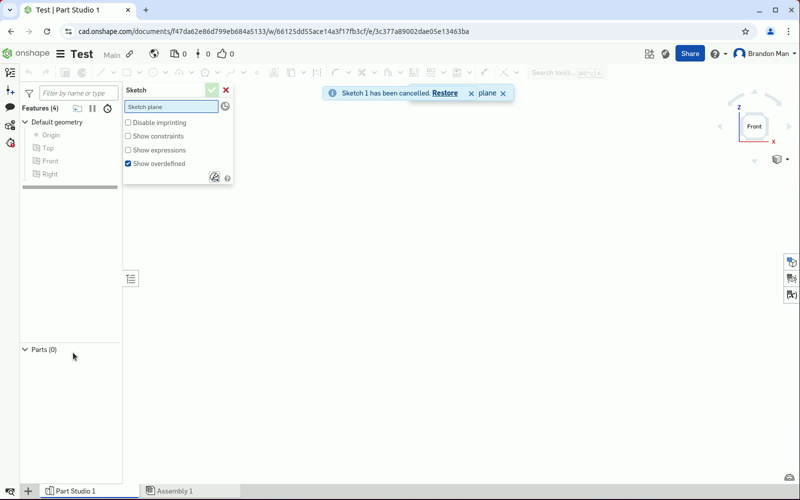
mouse_move(73, 163)
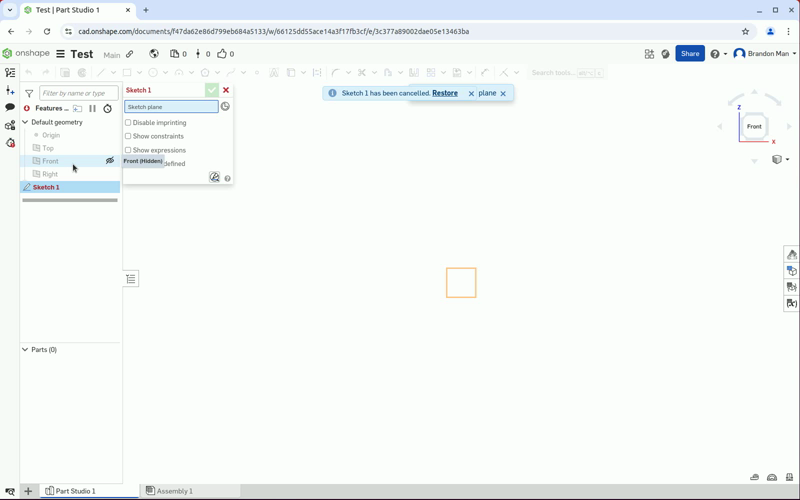
click(73, 163)
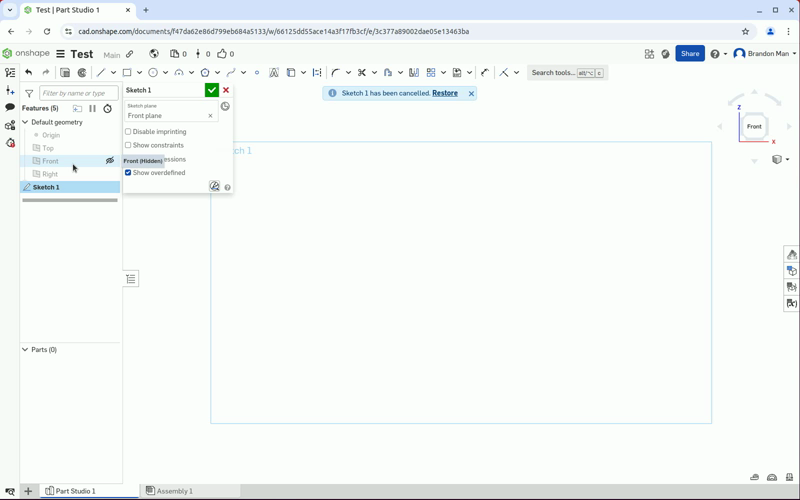
mouse_move(73, 352)
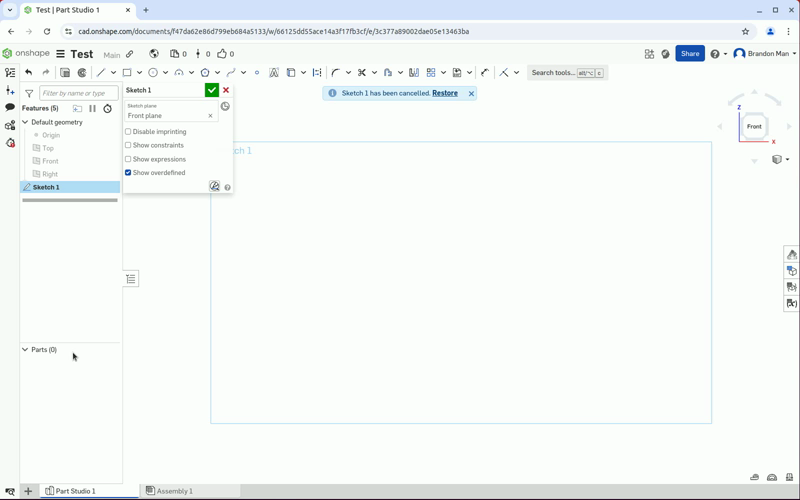
key(y)
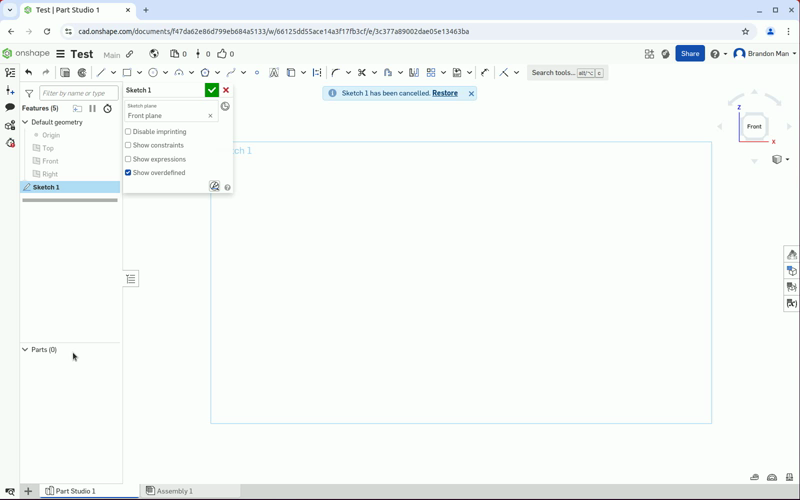
key(l)
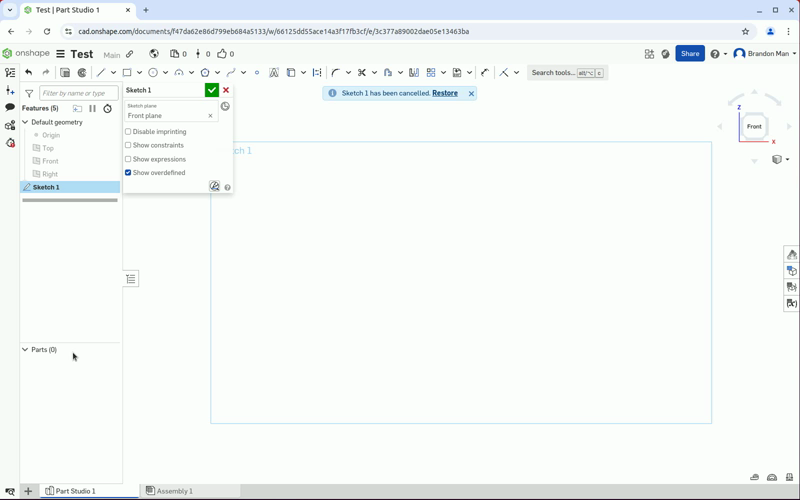
key_down(shift)
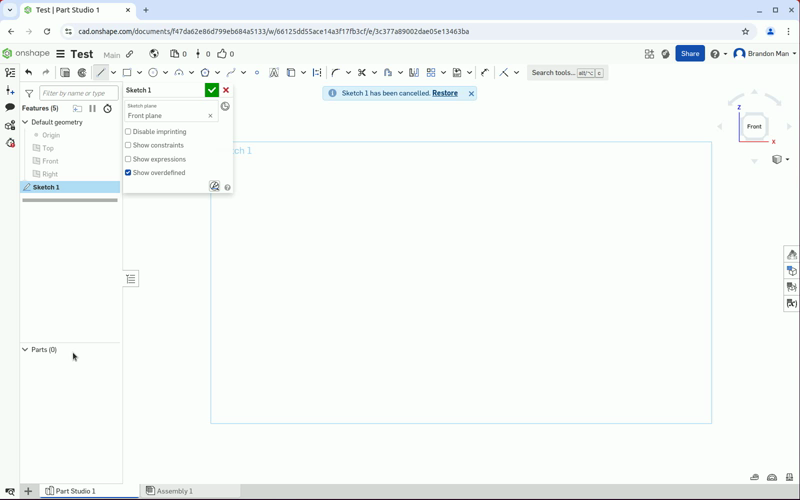
mouse_move(348, 282)
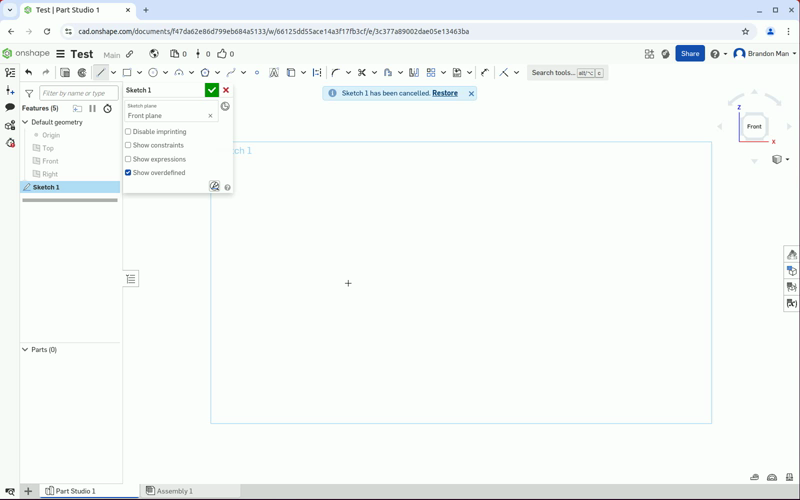
click(348, 282)
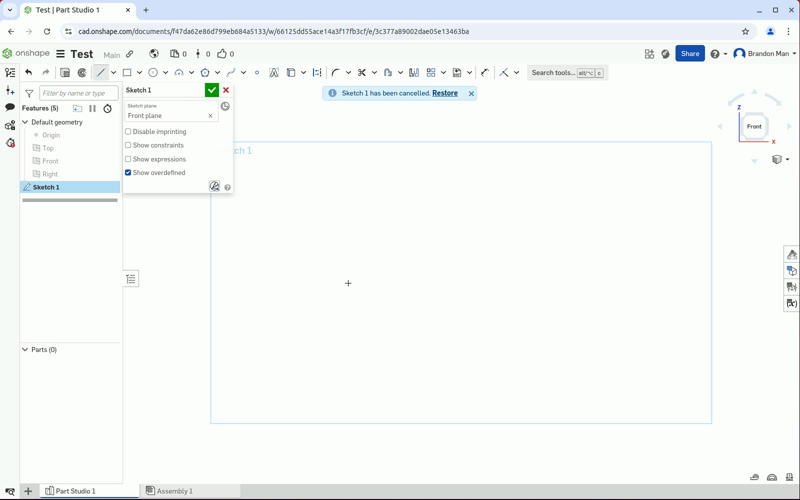
key_up(shift)
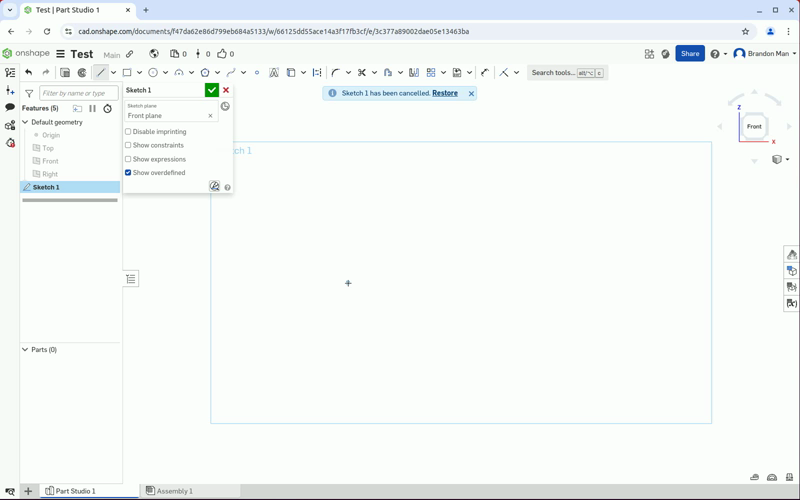
key_down(shift)
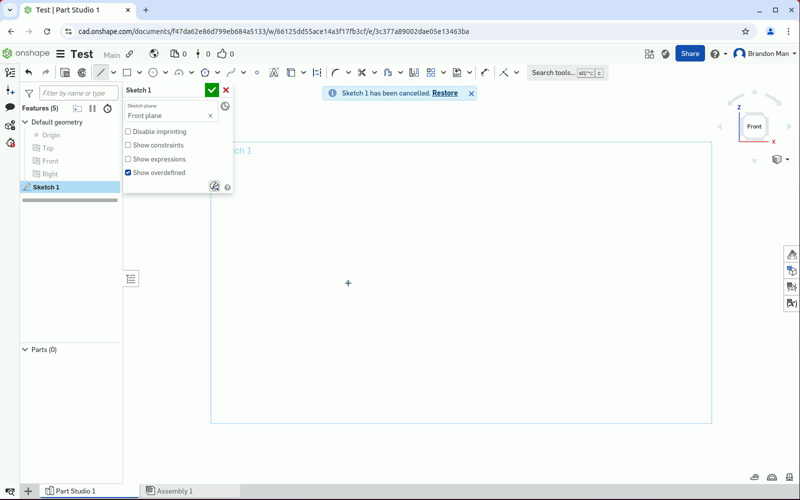
mouse_move(460, 282)
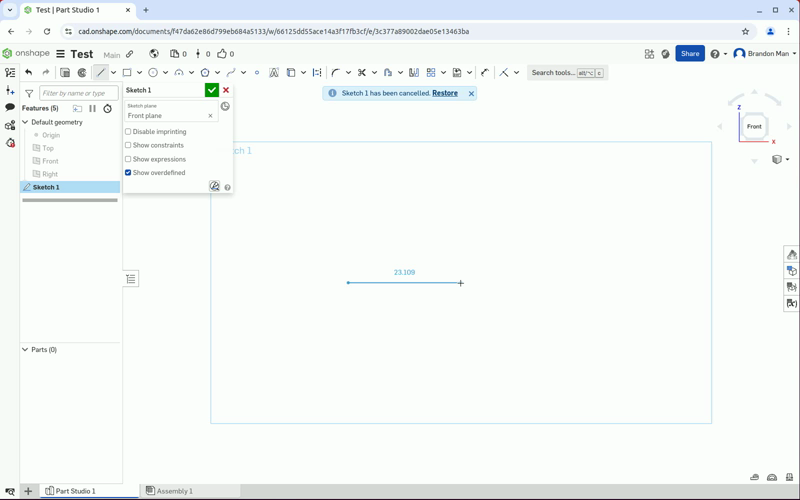
click(460, 282)
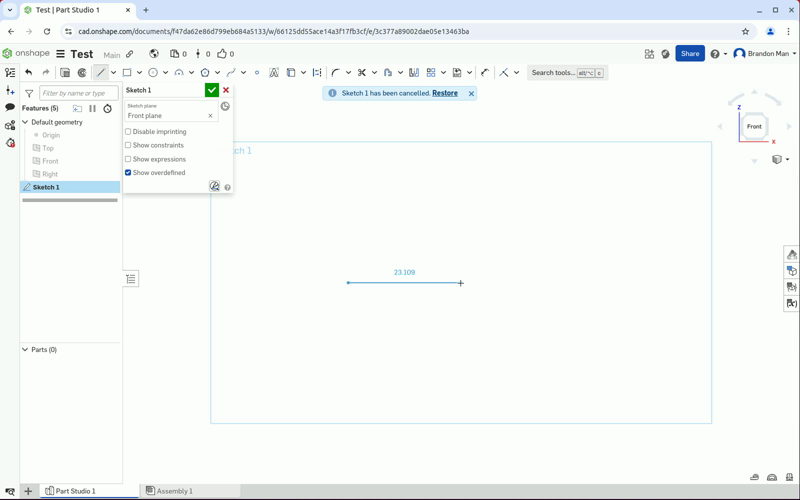
key_up(shift)
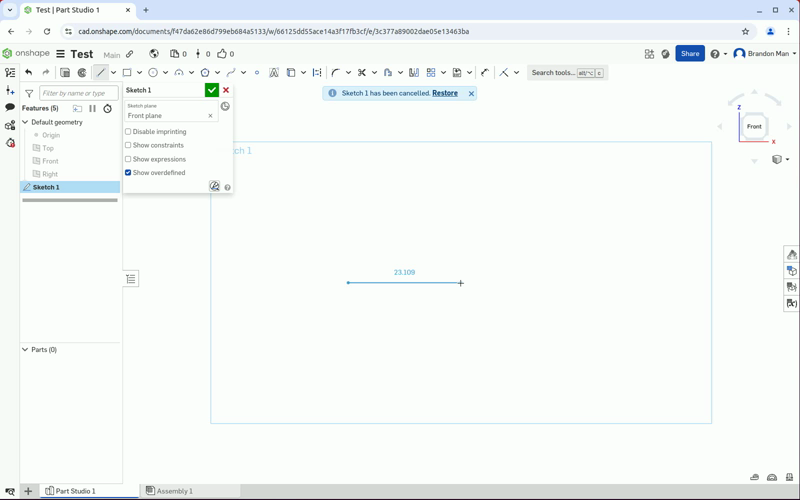
key_down(shift)
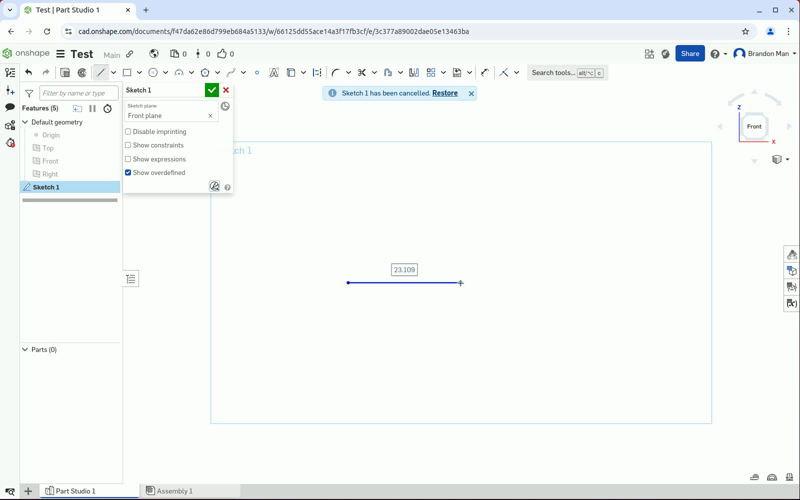
mouse_move(460, 170)
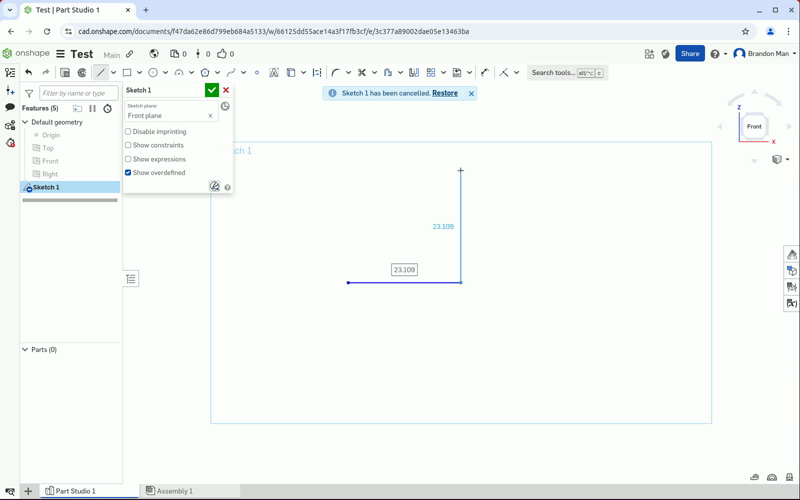
click(460, 170)
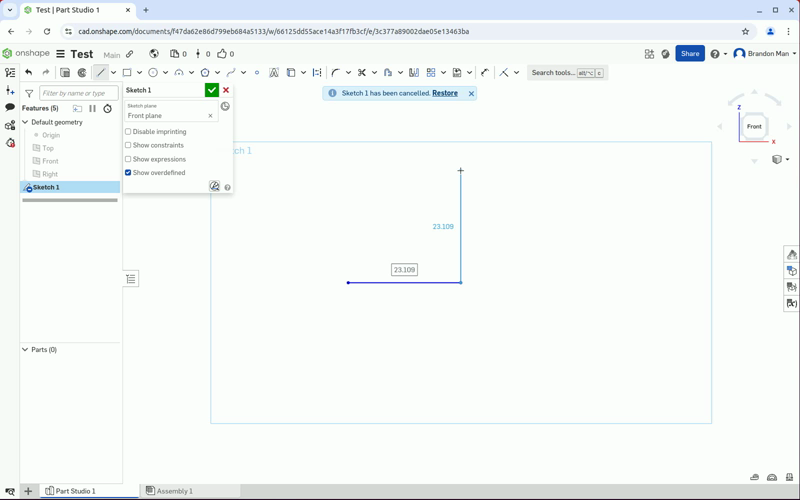
key_up(shift)
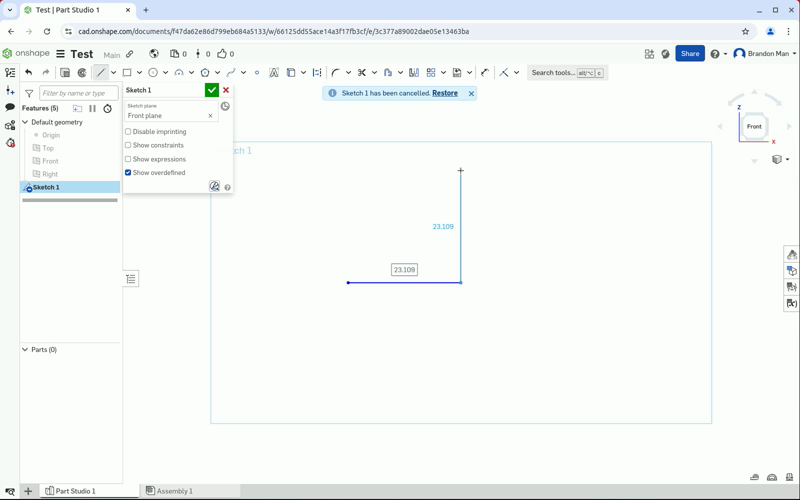
key_down(shift)
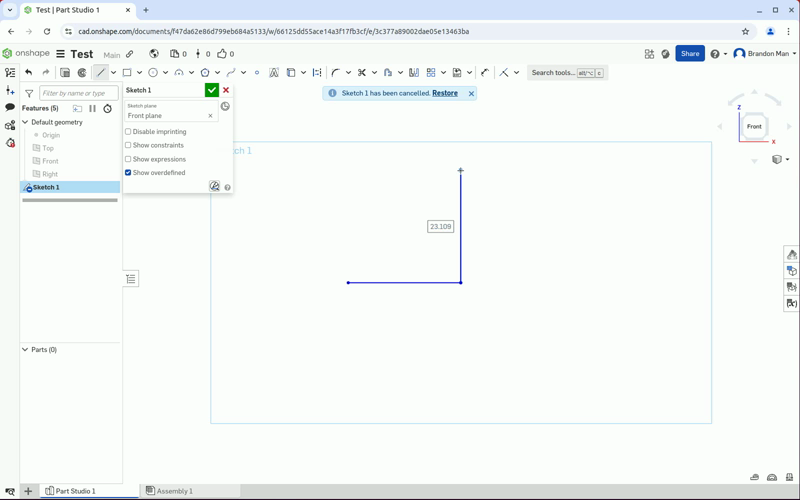
mouse_move(348, 170)
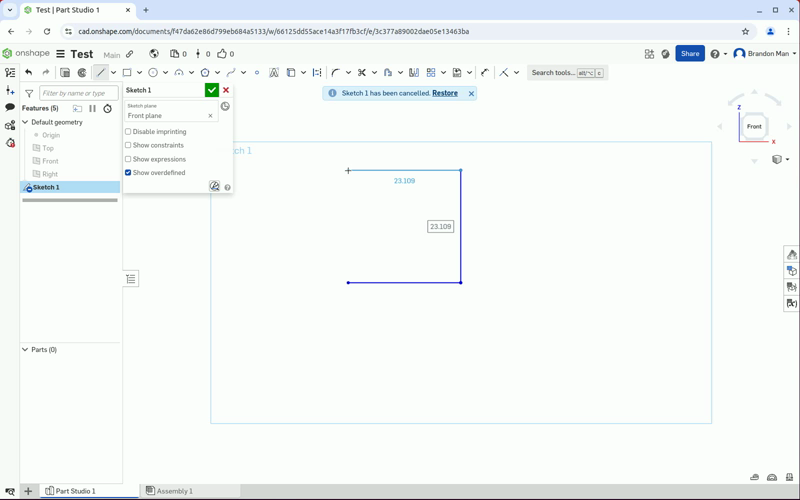
click(348, 170)
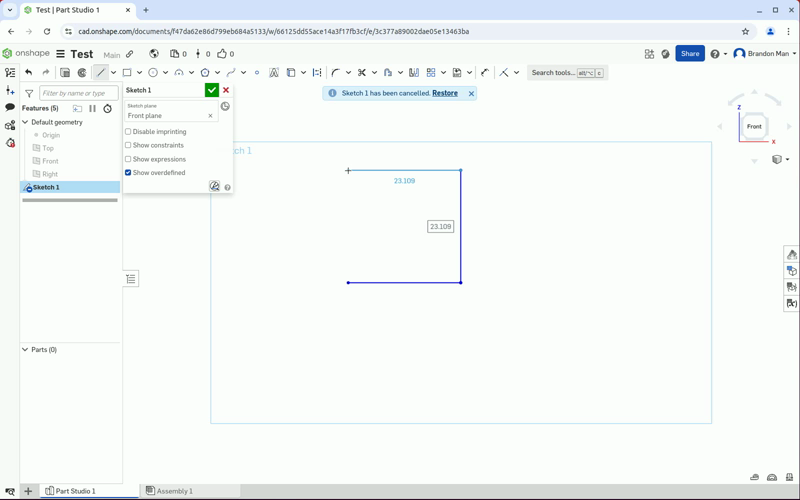
key_up(shift)
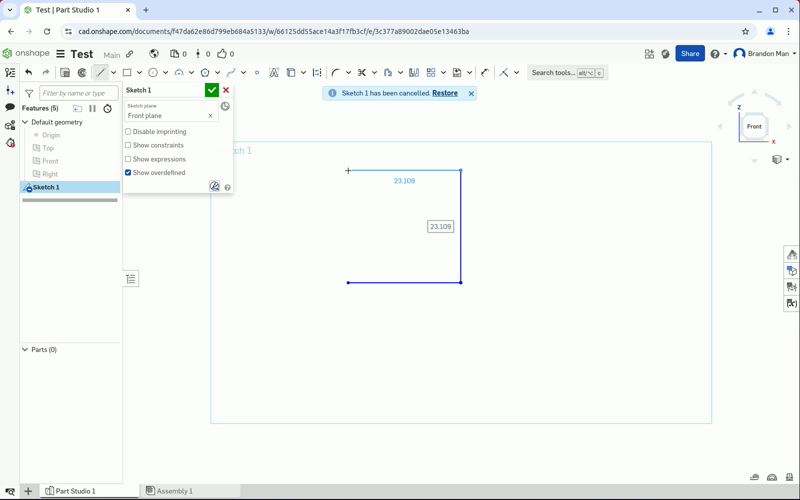
key_down(shift)
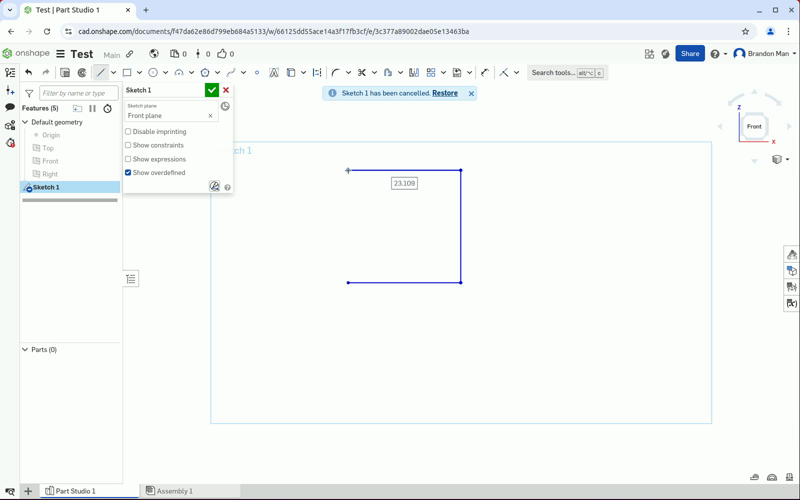
mouse_move(348, 282)
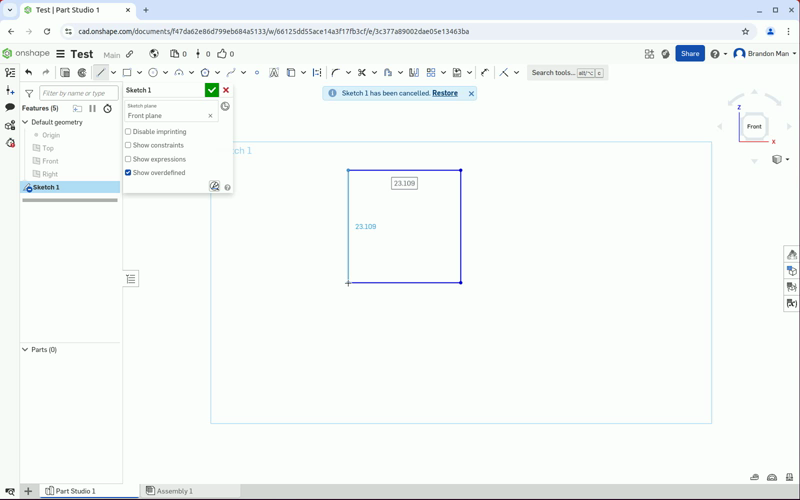
key_up(shift)
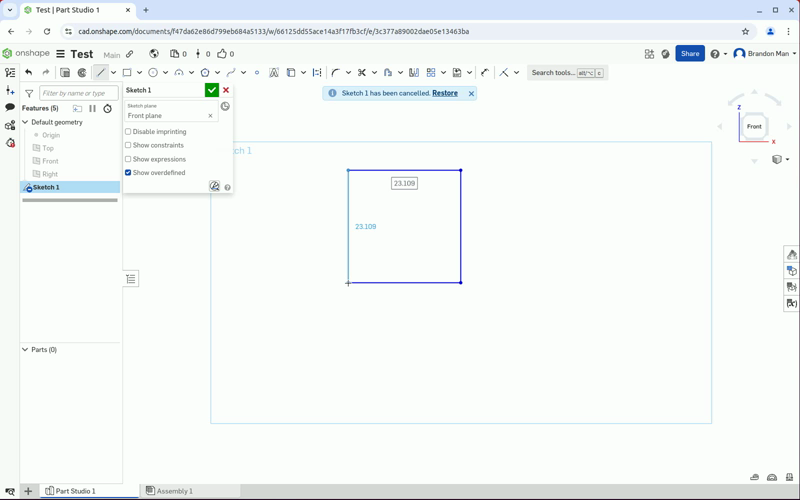
click(348, 282)
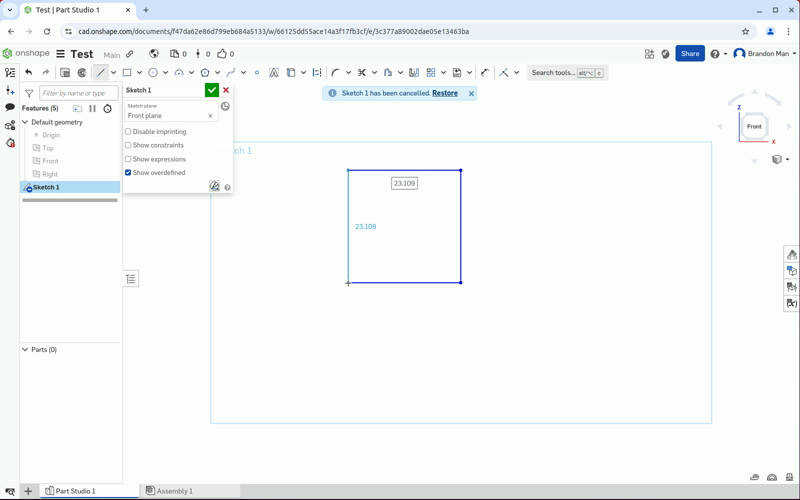
key(esc)
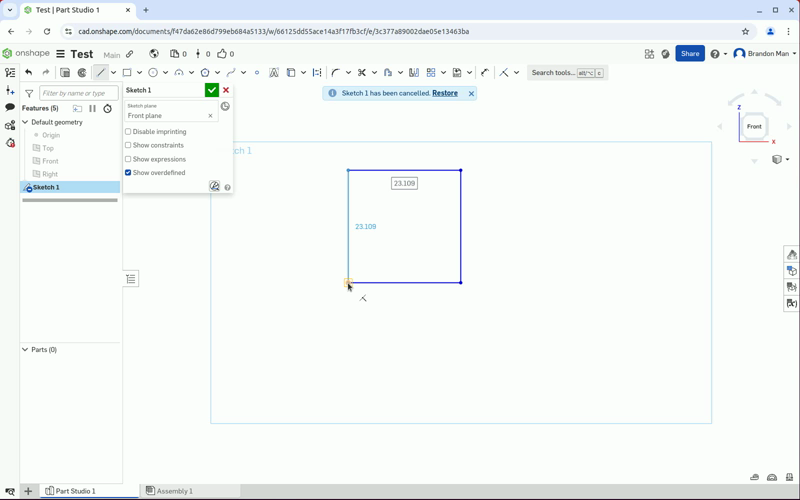
mouse_move(390, 188)
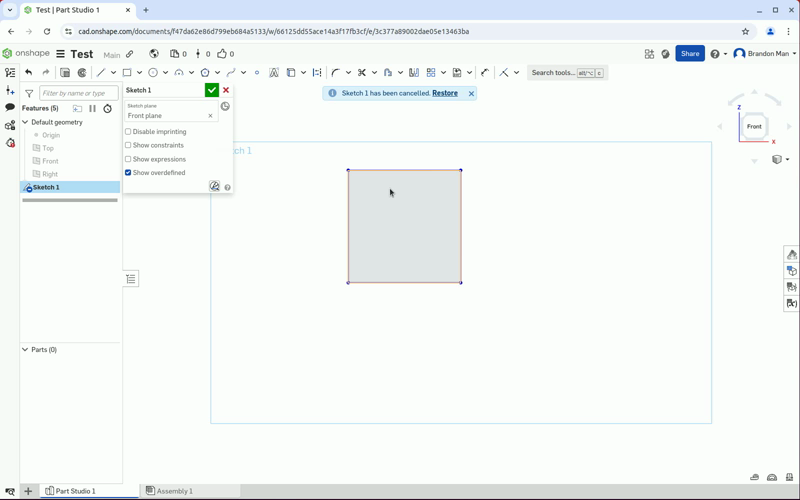
click(390, 188)
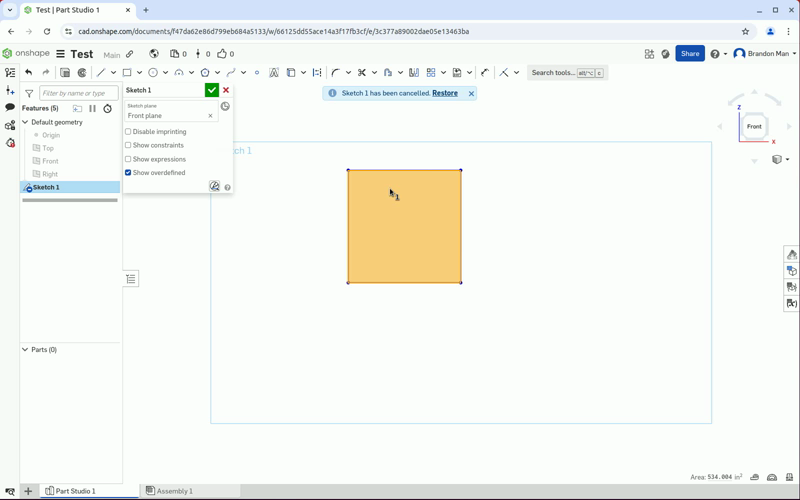
mouse_move(73, 352)
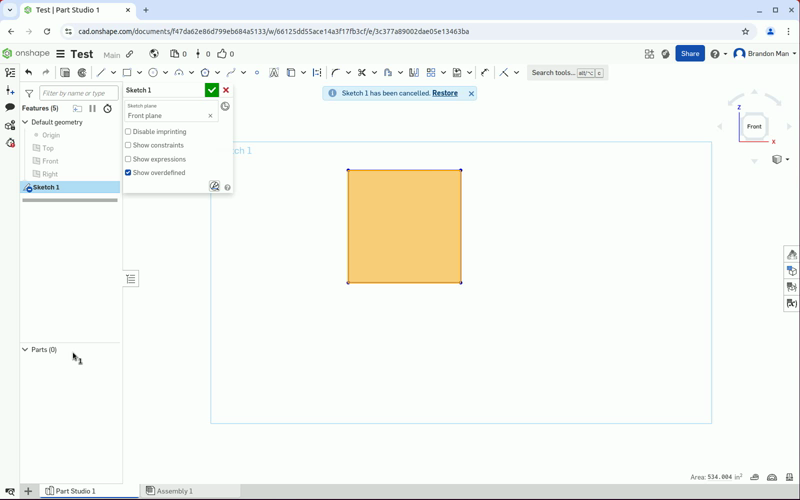
key(shift+y)
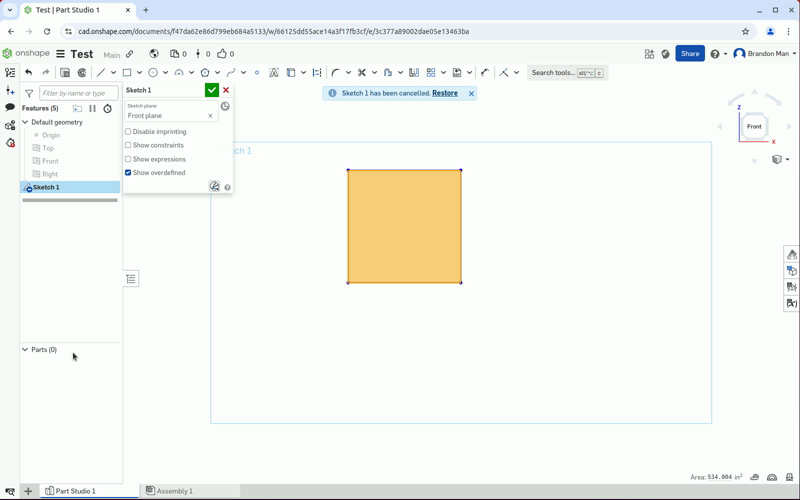
key(shift+e)
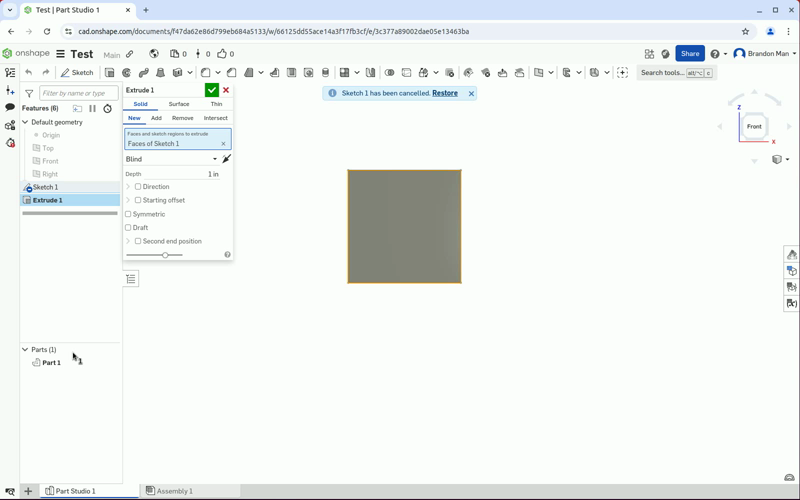
mouse_move(143, 106)
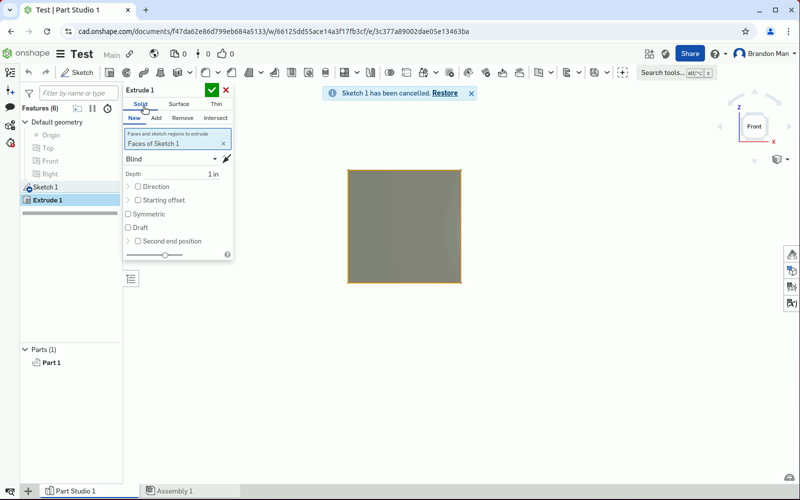
click(143, 106)
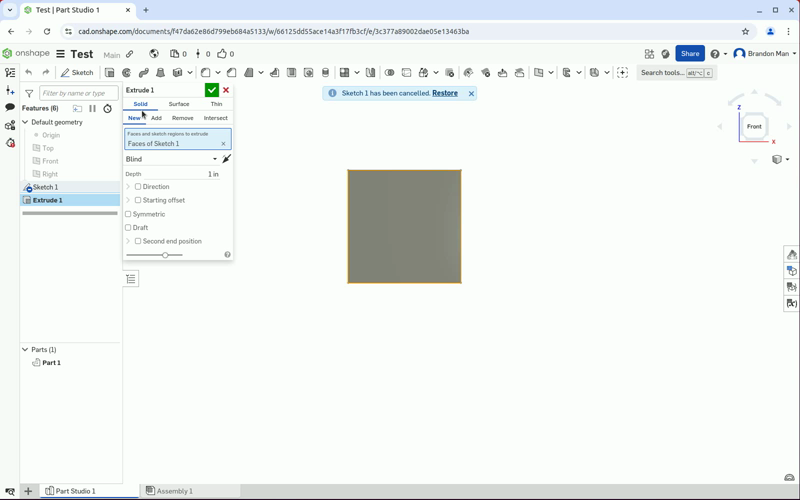
mouse_move(137, 120)
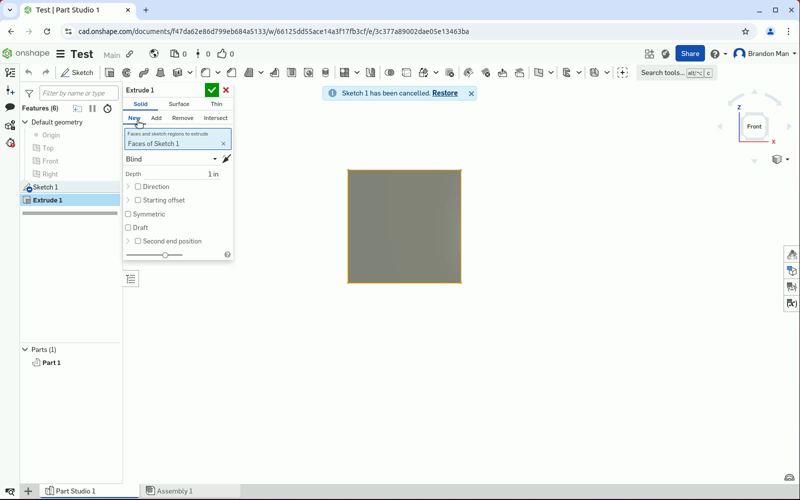
click(137, 120)
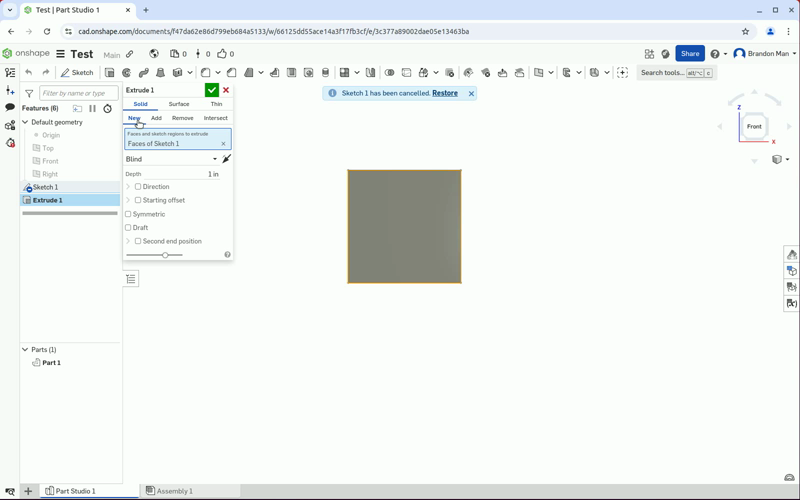
key(tab, 4)
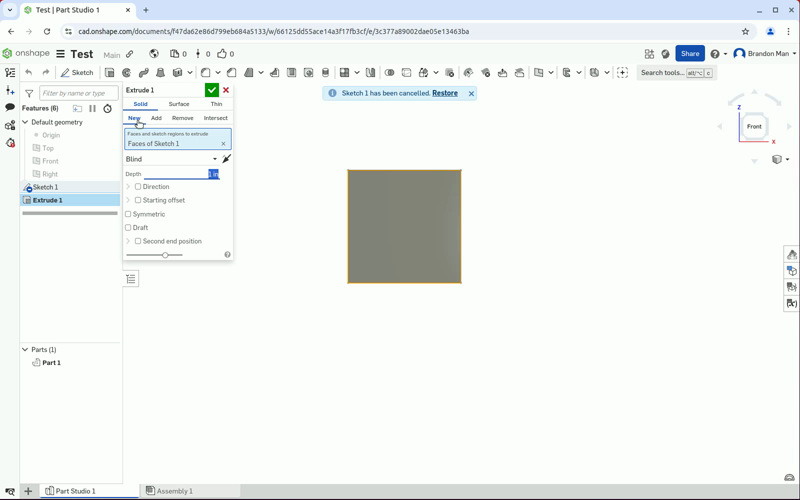
text(23.108)
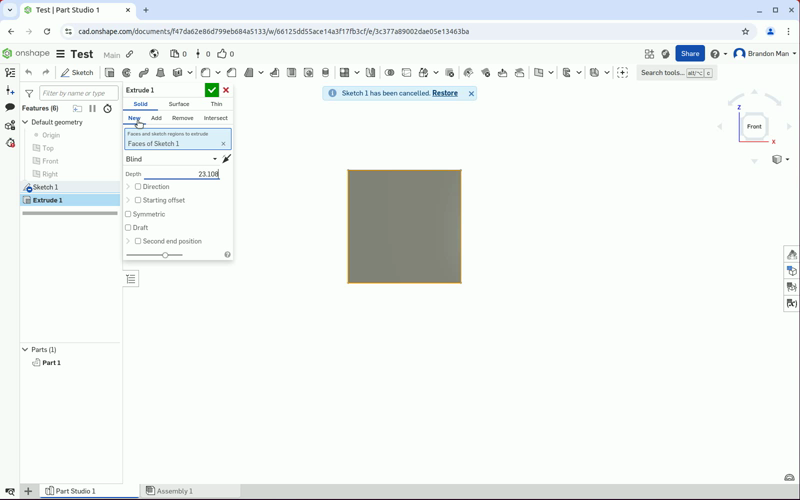
key(enter)
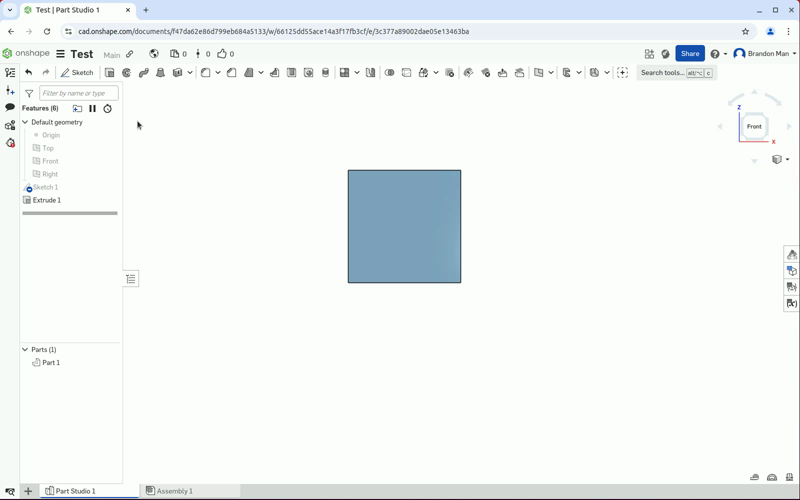
key(shift+h)
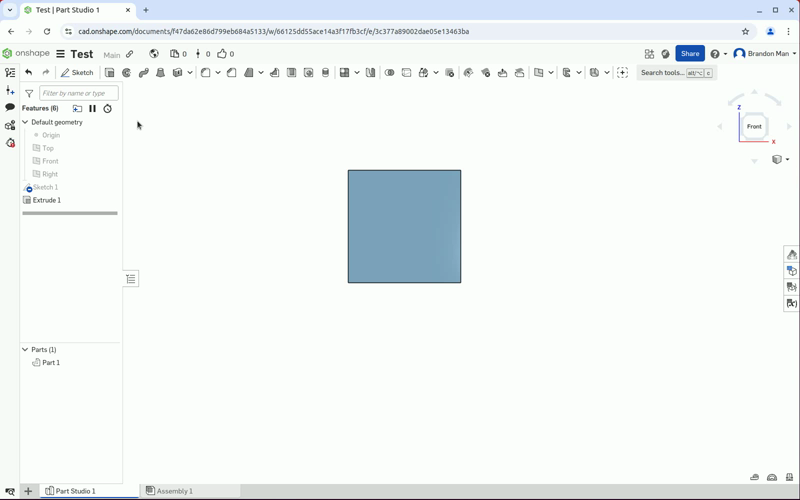
key(shift+h)
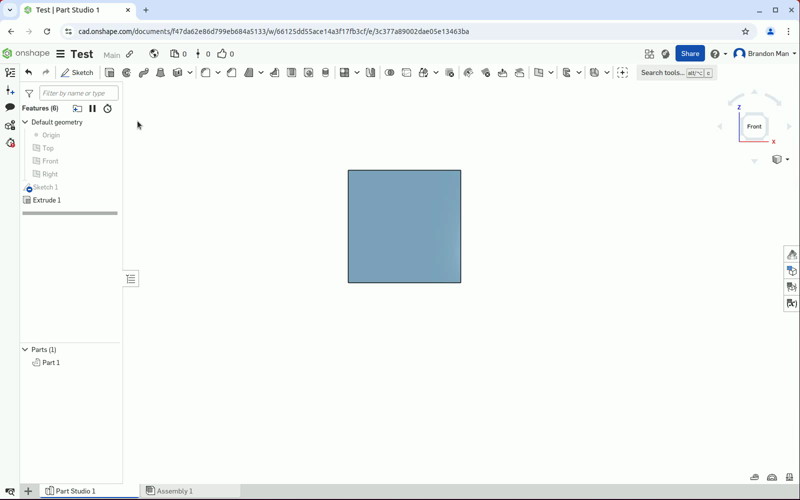
mouse_move(73, 189)
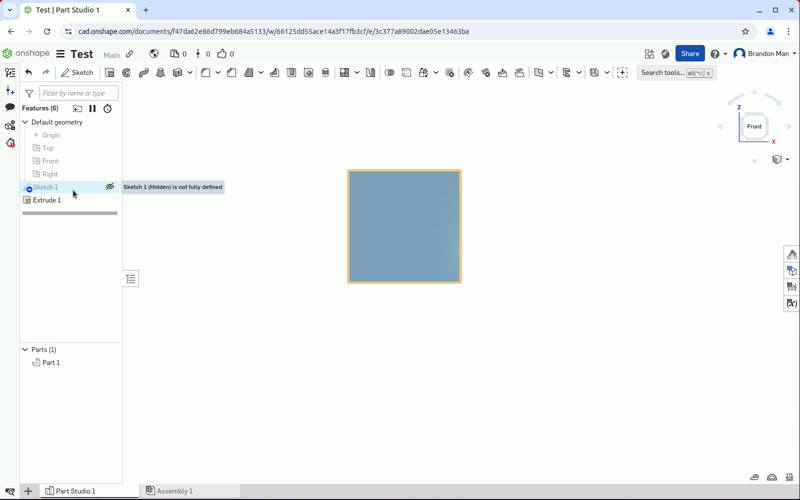
click(73, 189)
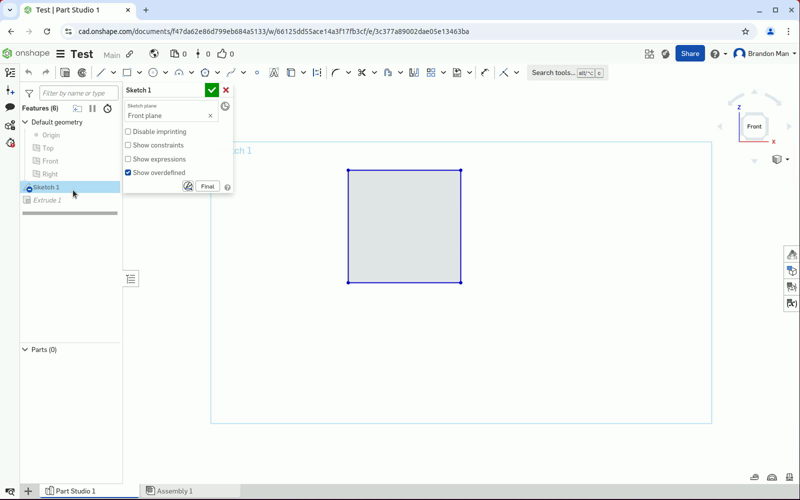
mouse_move(229, 92)
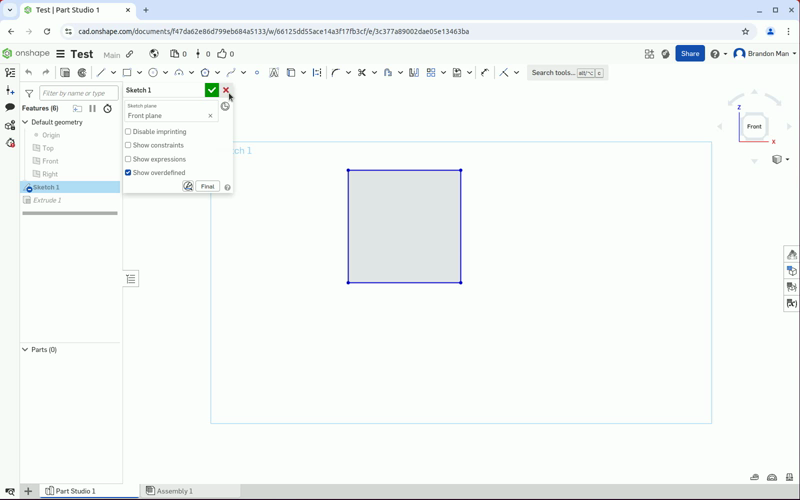
click(229, 92)
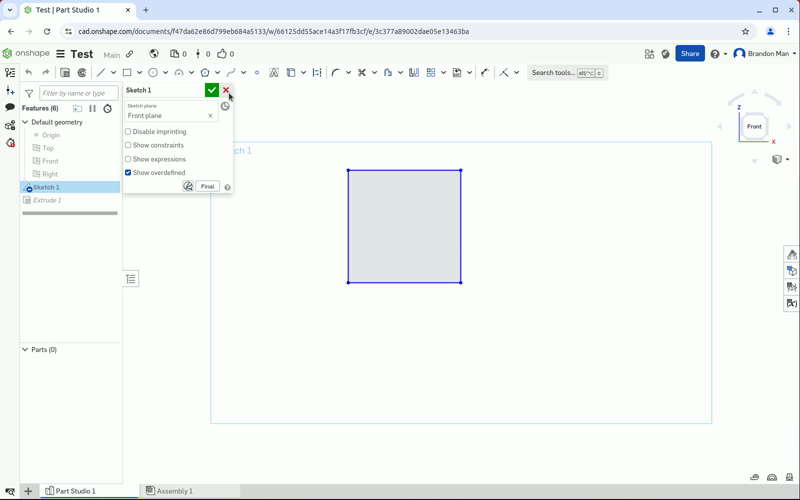
key(shift+s)
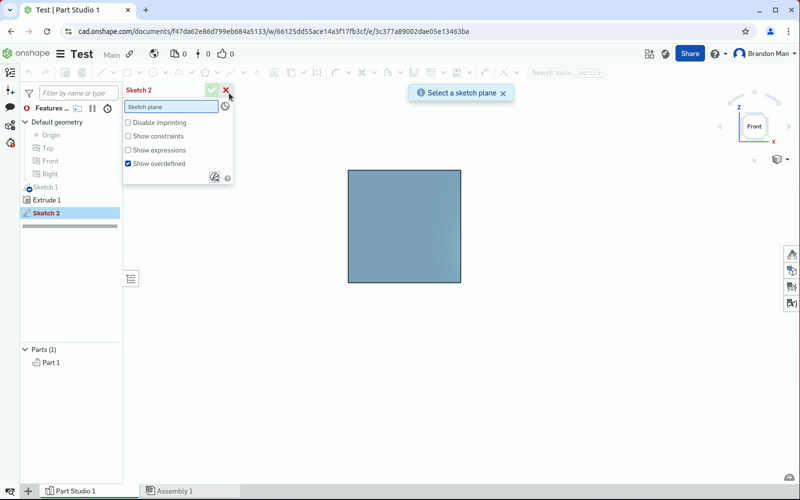
mouse_move(73, 163)
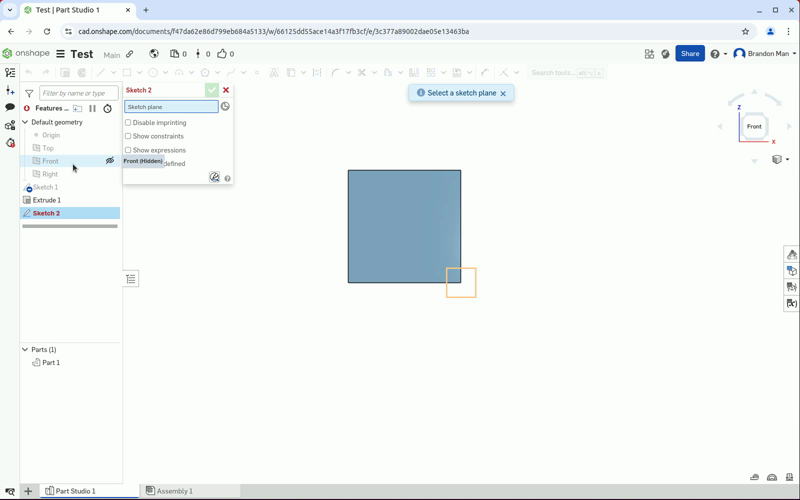
click(73, 163)
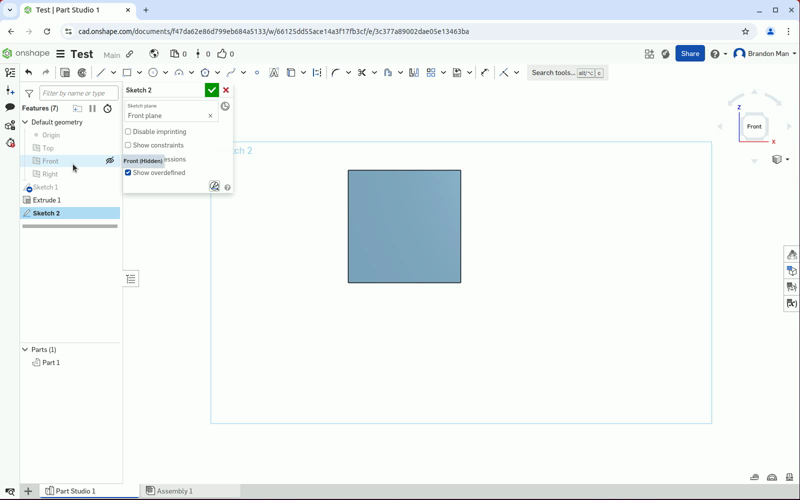
mouse_move(73, 352)
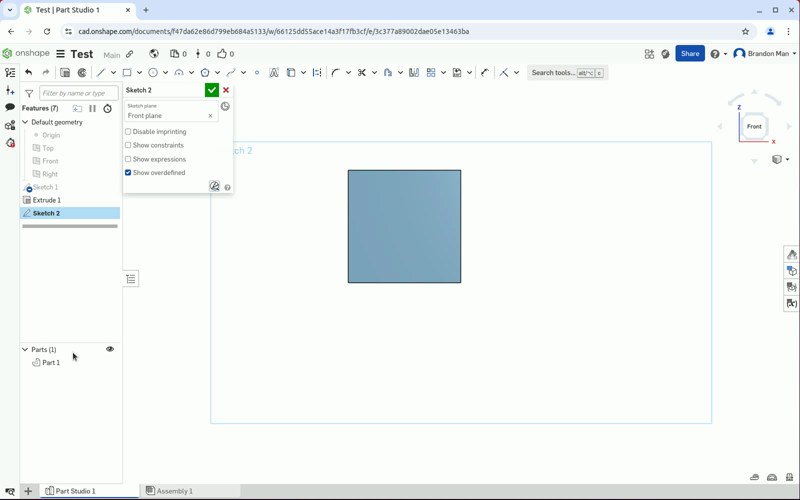
key(y)
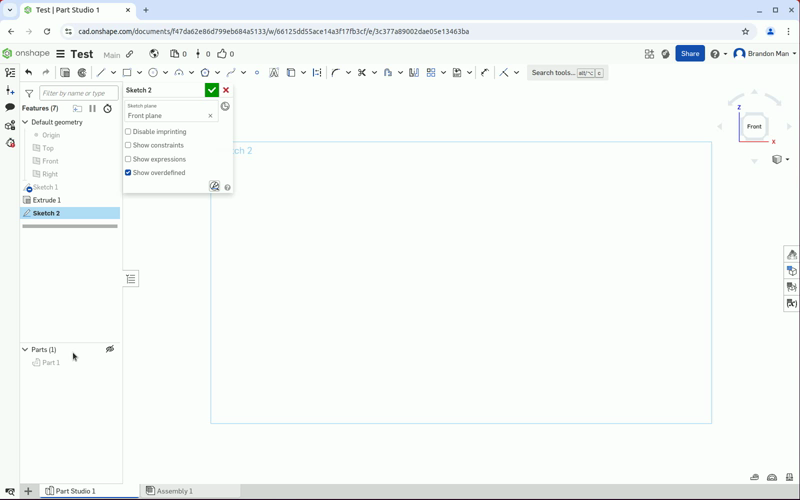
key(l)
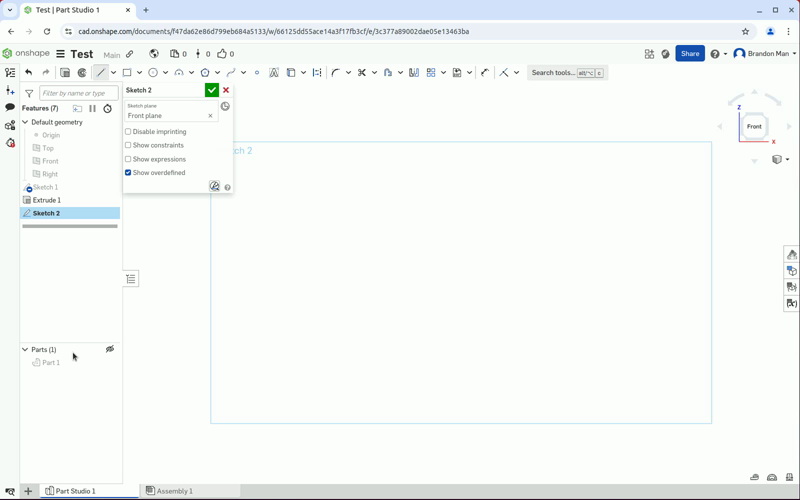
key_down(shift)
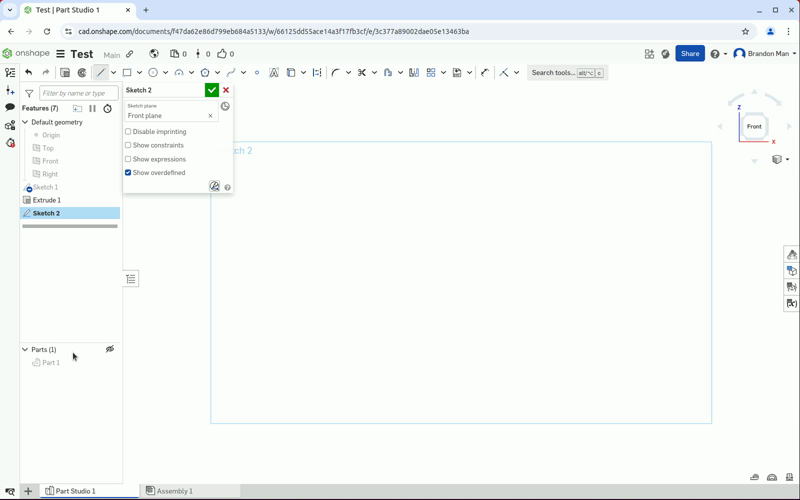
mouse_move(348, 282)
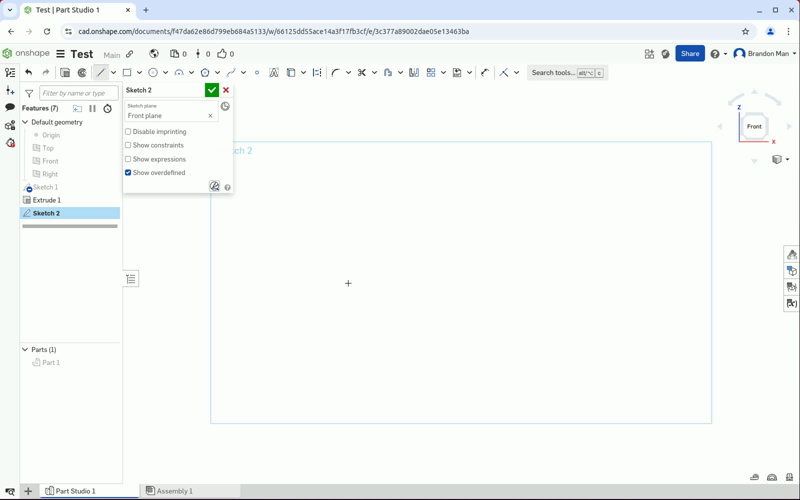
click(348, 282)
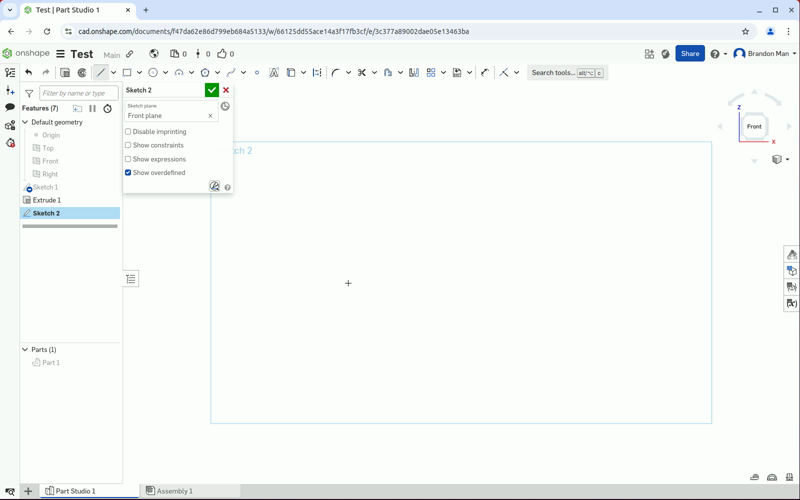
key_up(shift)
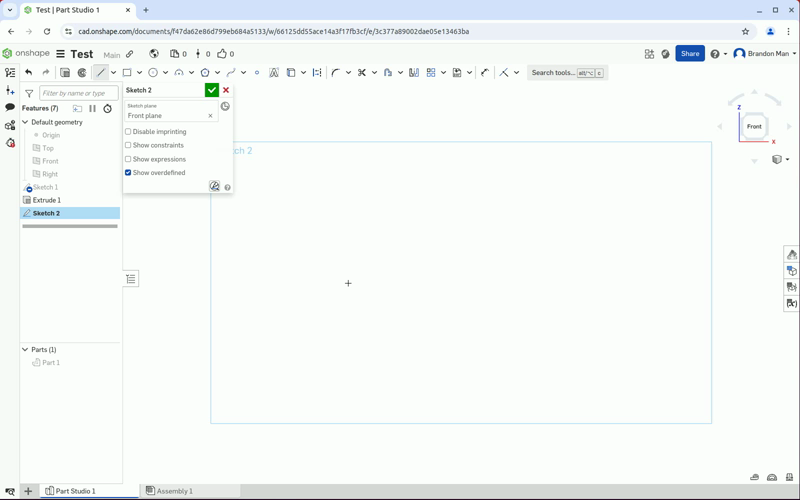
key_down(shift)
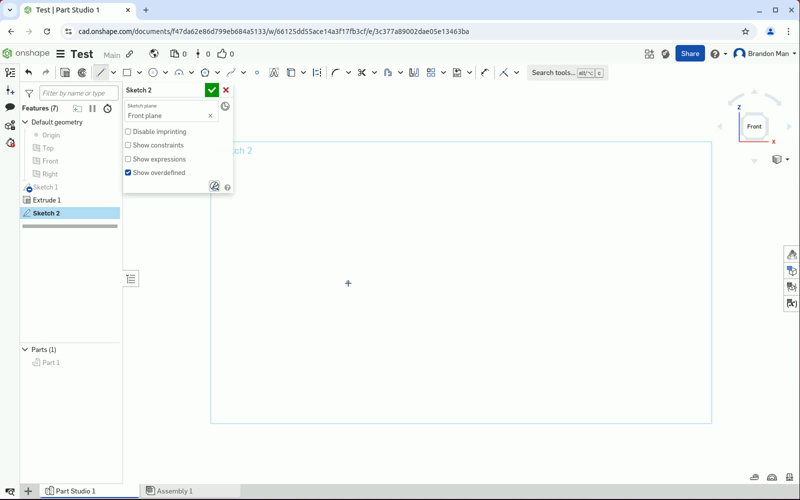
mouse_move(378, 282)
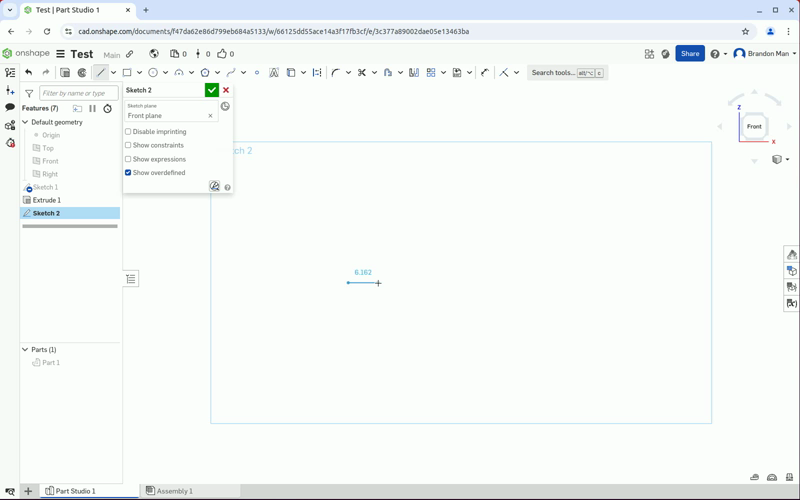
mouse_move(404, 282)
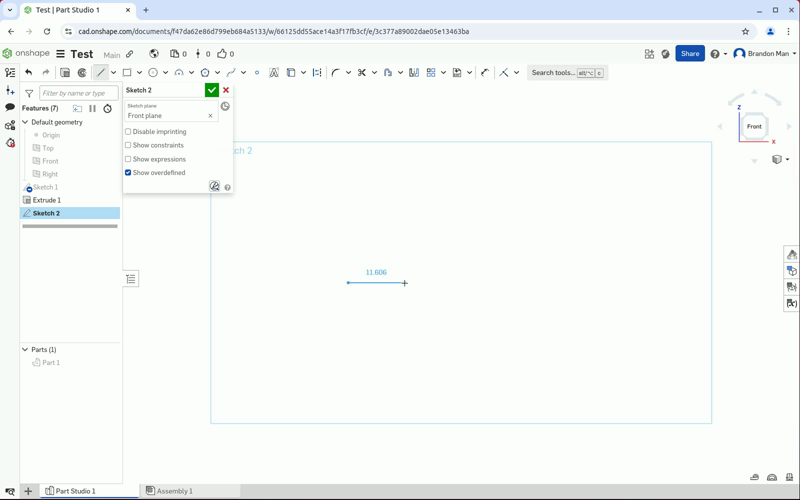
click(404, 282)
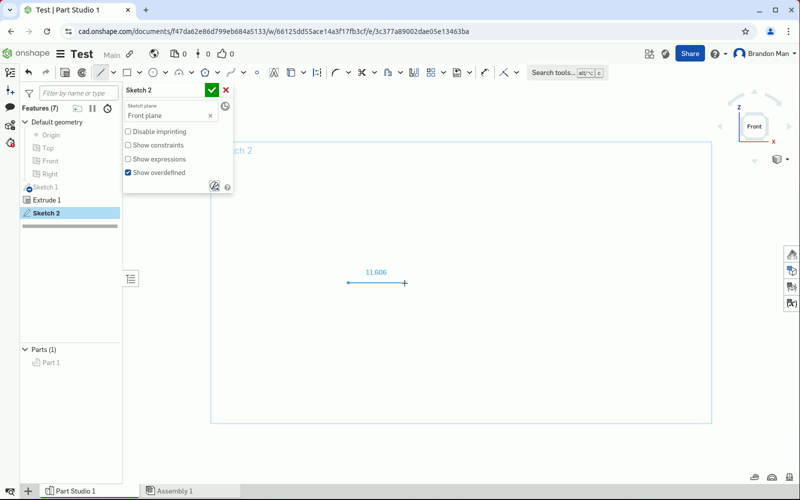
key_up(shift)
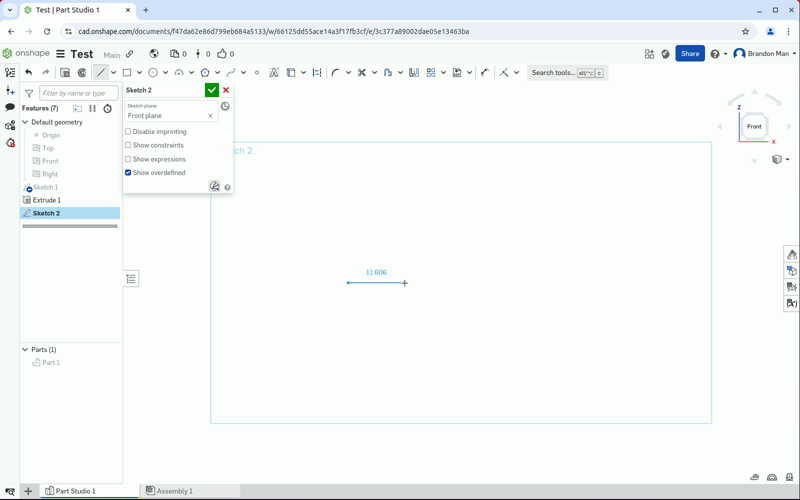
key_down(shift)
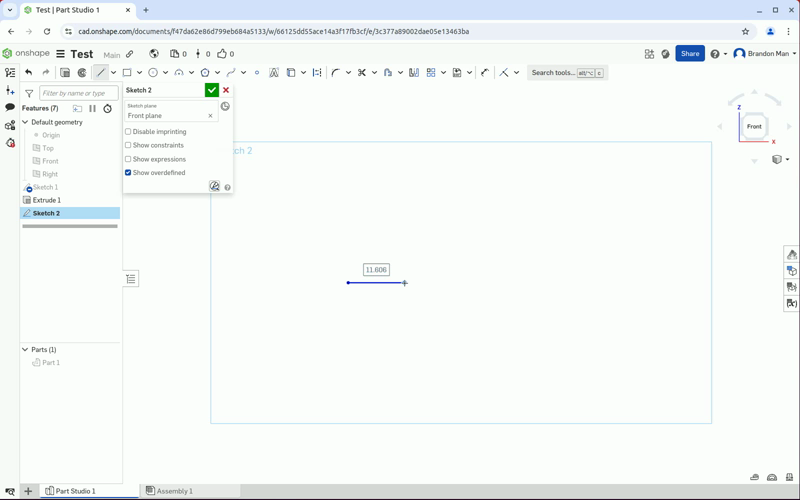
mouse_move(434, 282)
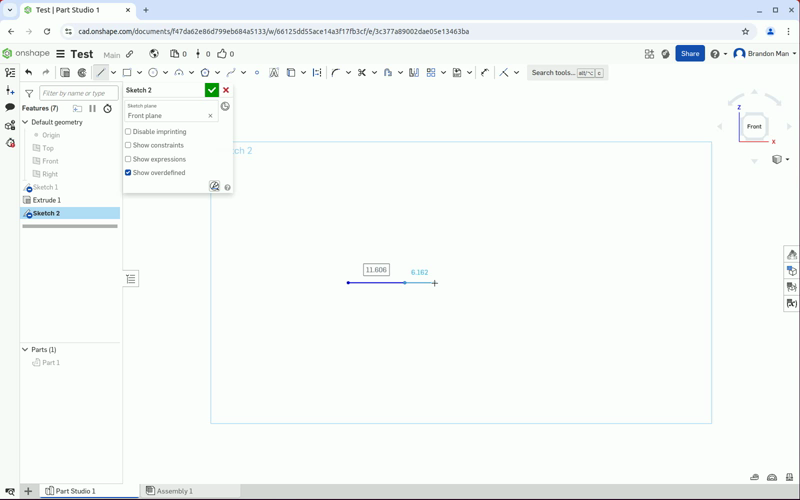
mouse_move(404, 226)
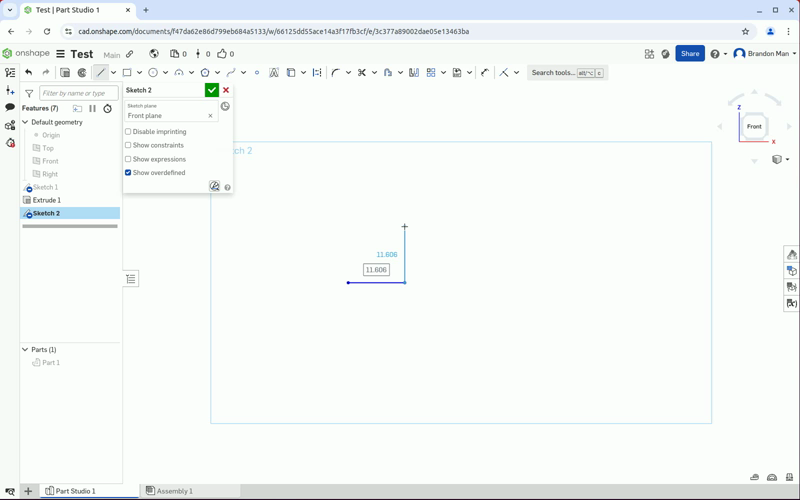
click(404, 226)
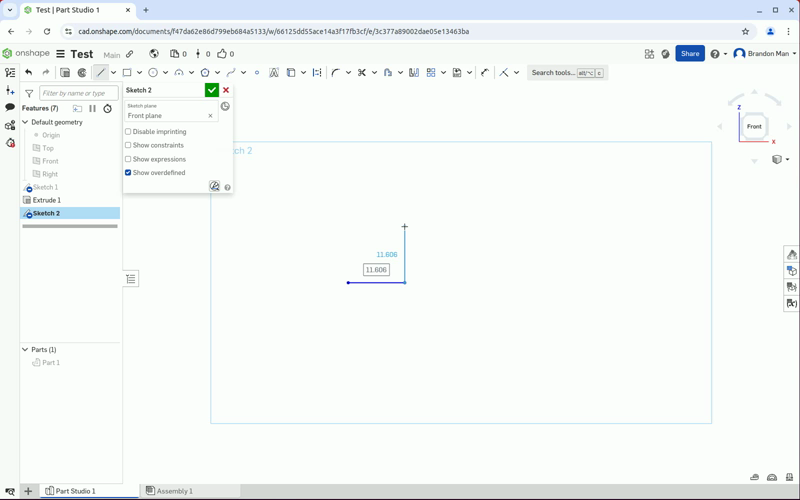
key_up(shift)
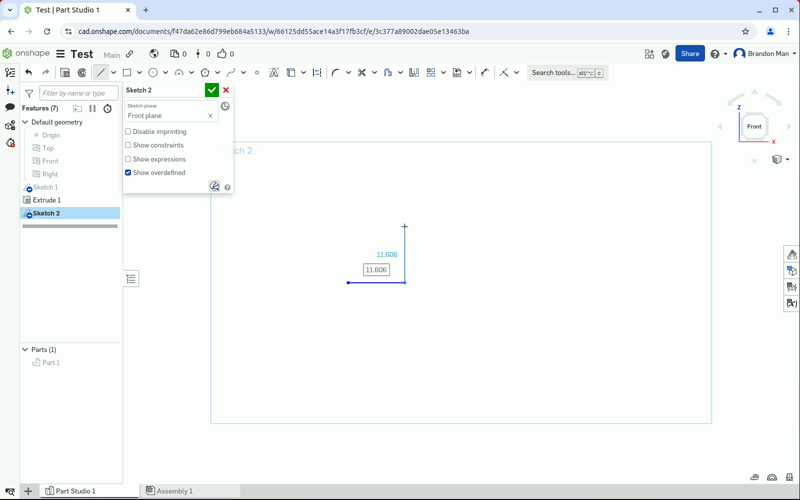
key_down(shift)
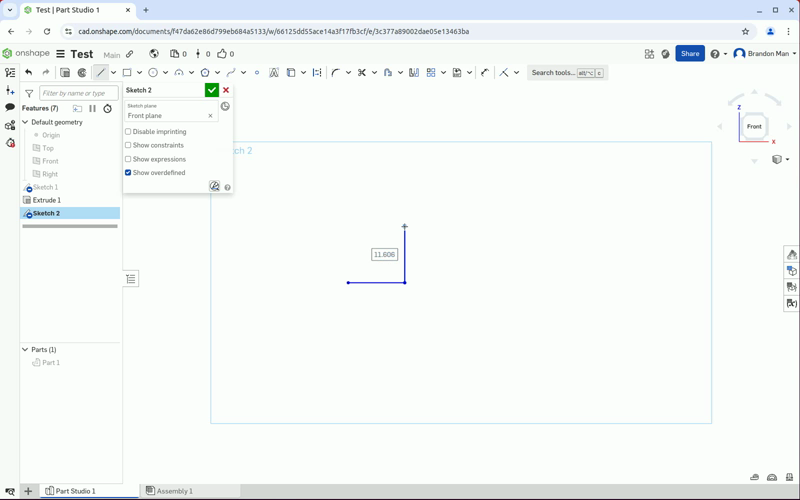
mouse_move(434, 226)
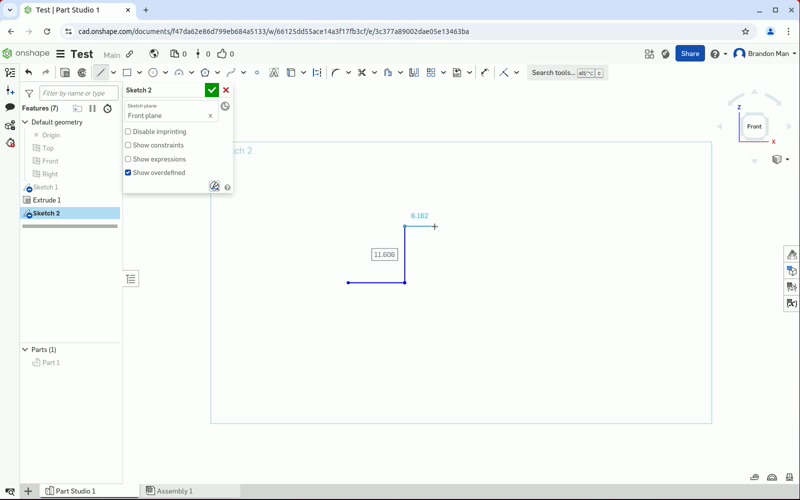
mouse_move(348, 226)
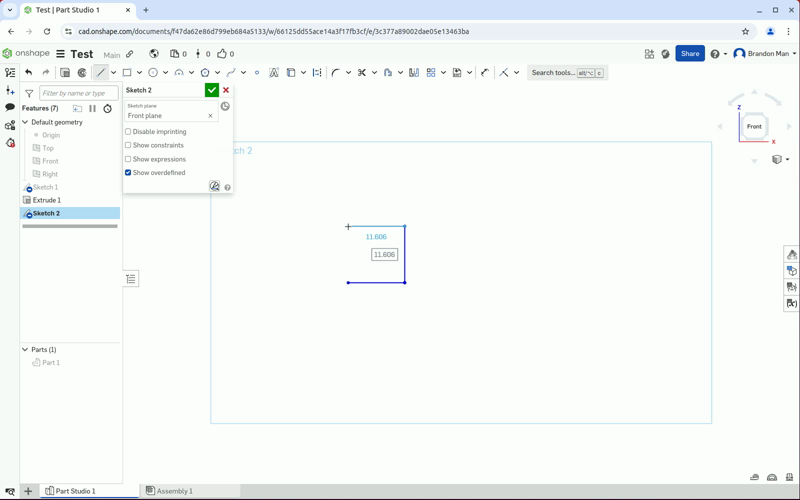
click(348, 226)
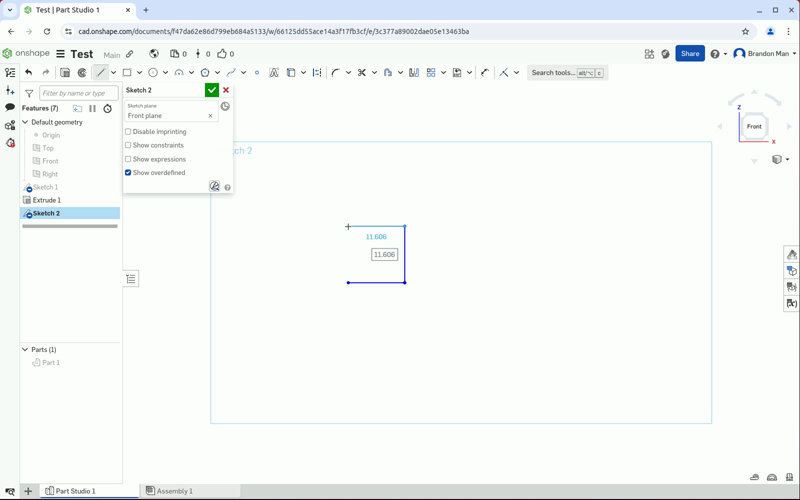
key_up(shift)
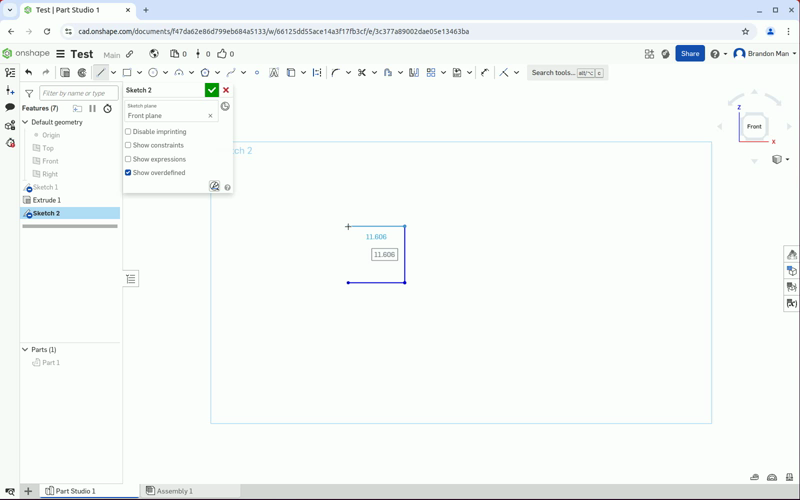
mouse_move(378, 226)
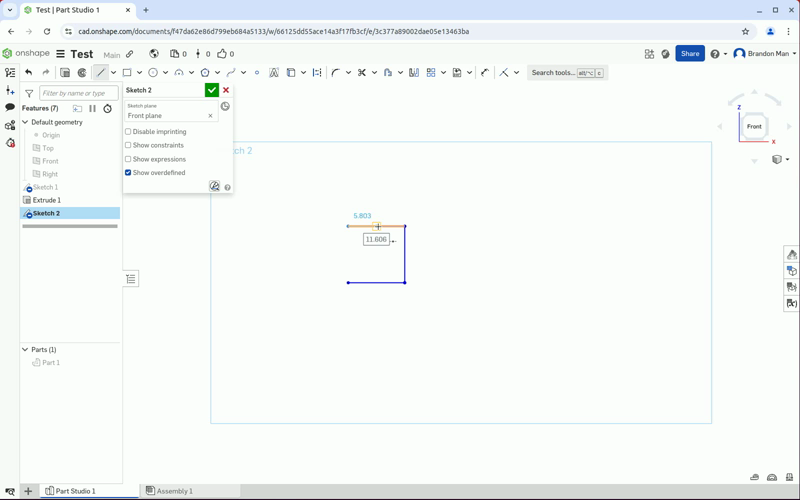
key_down(shift)
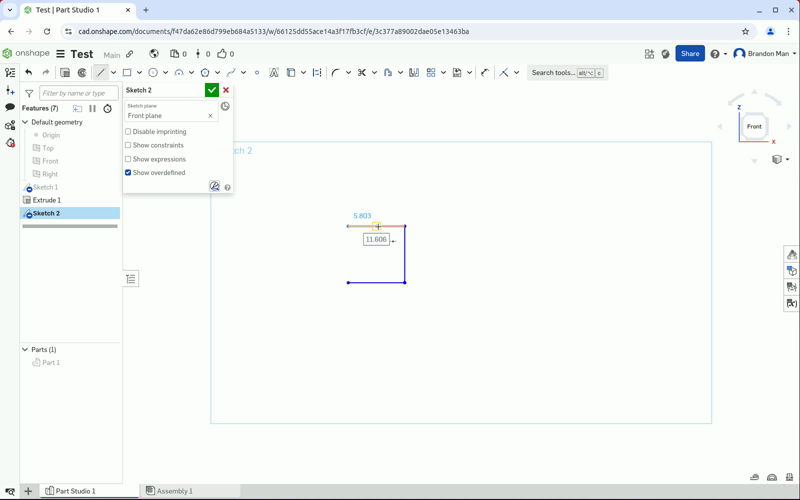
mouse_move(348, 282)
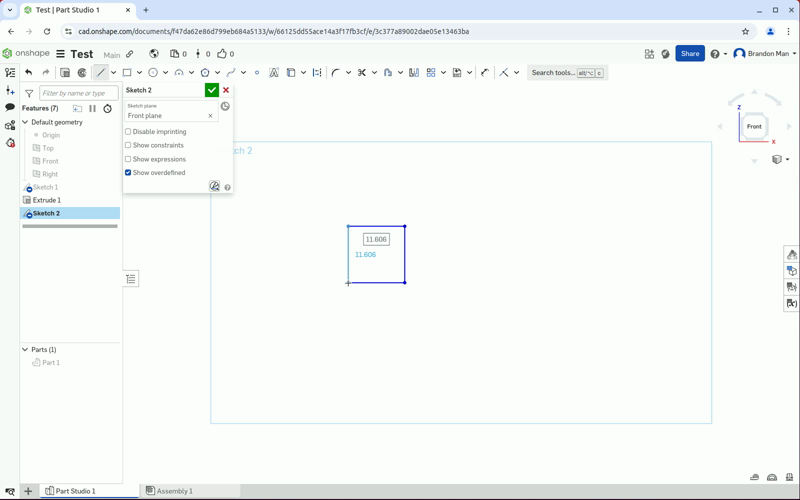
key_up(shift)
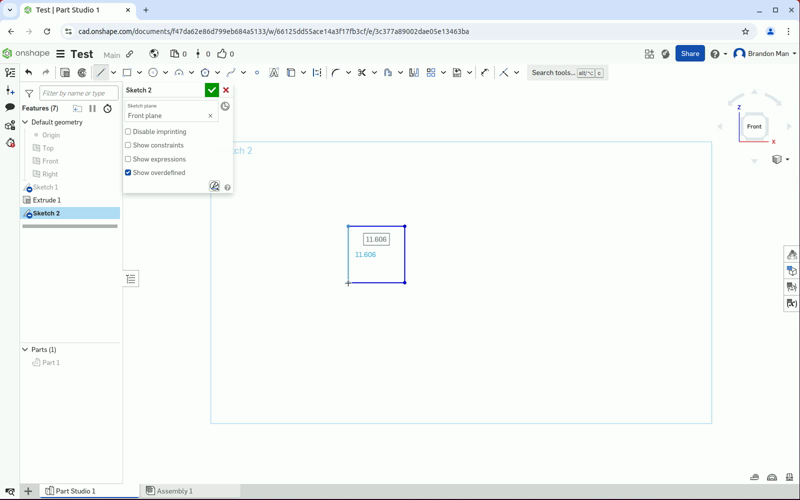
click(348, 282)
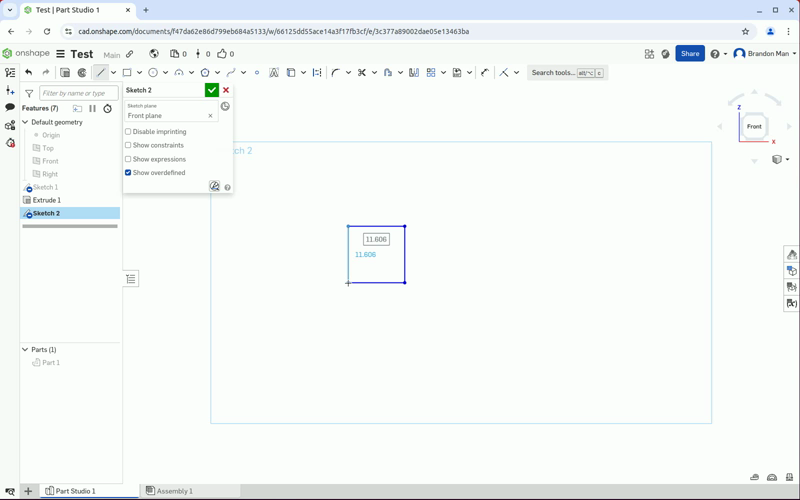
key(esc)
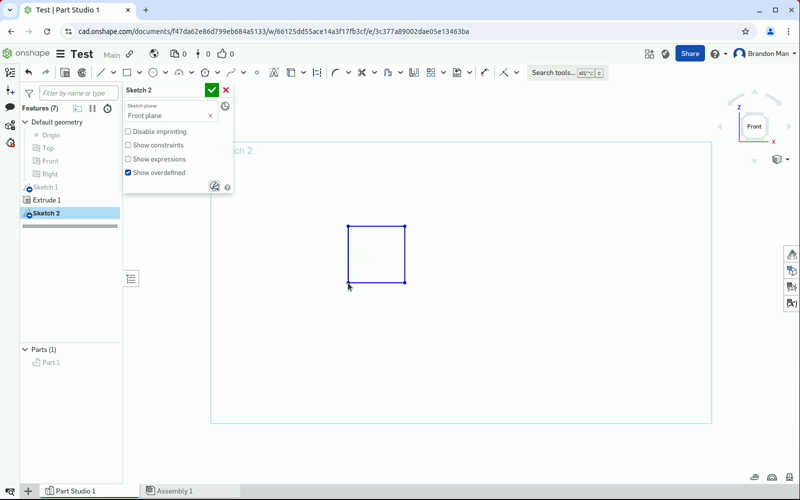
mouse_move(402, 252)
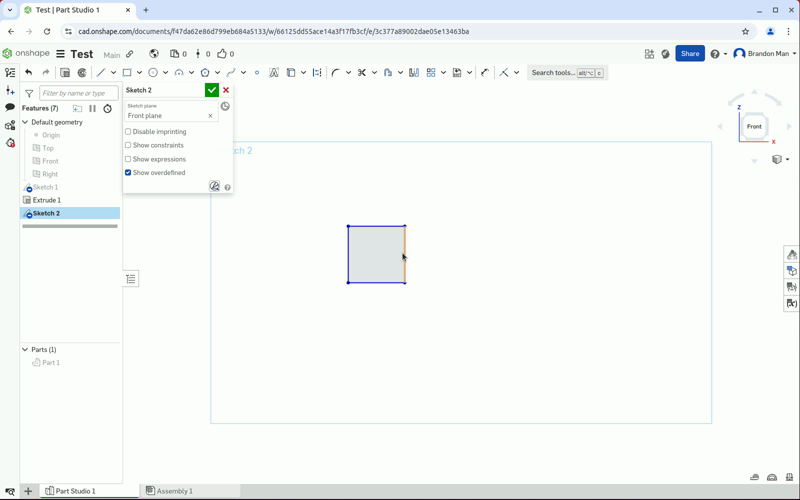
click(402, 252)
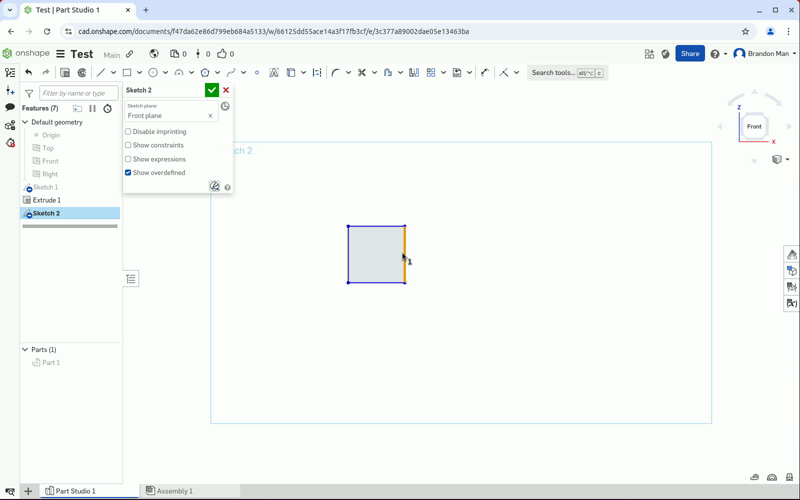
mouse_move(73, 352)
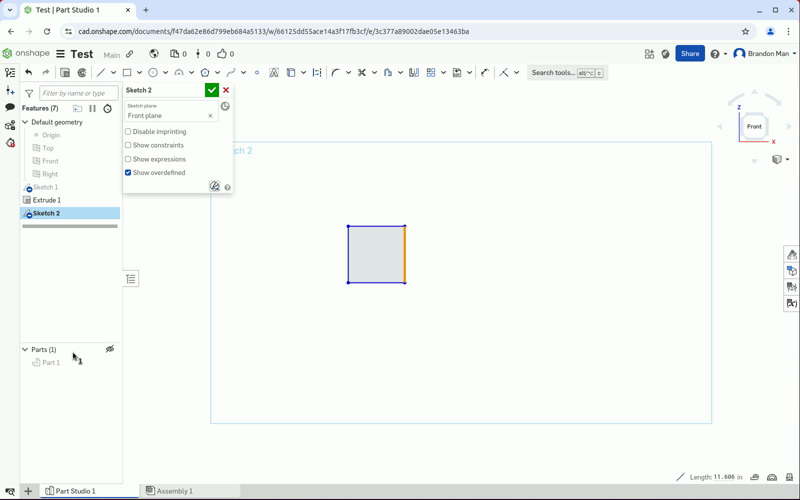
key(shift+y)
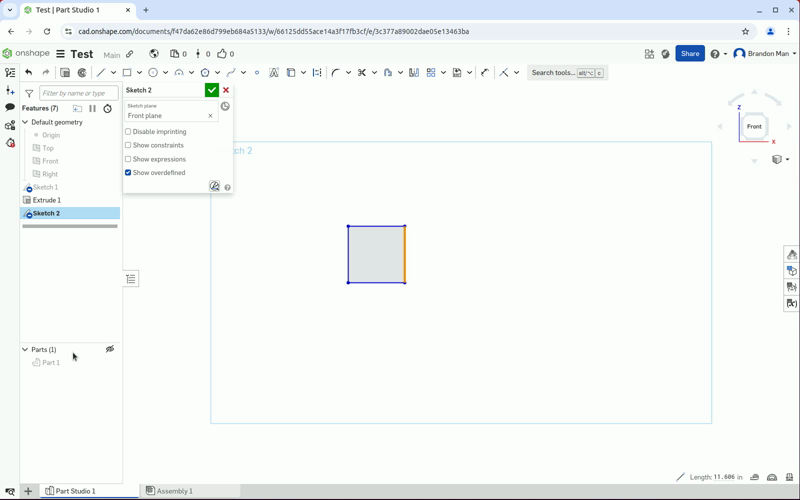
key(shift+e)
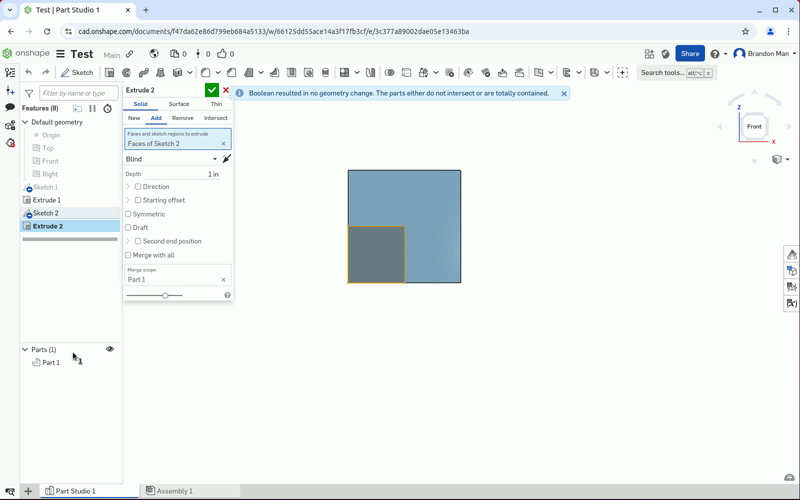
mouse_move(143, 106)
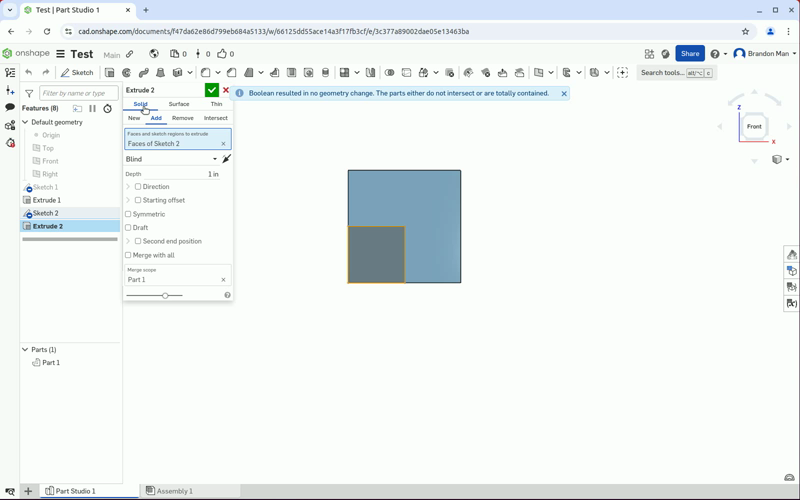
click(143, 106)
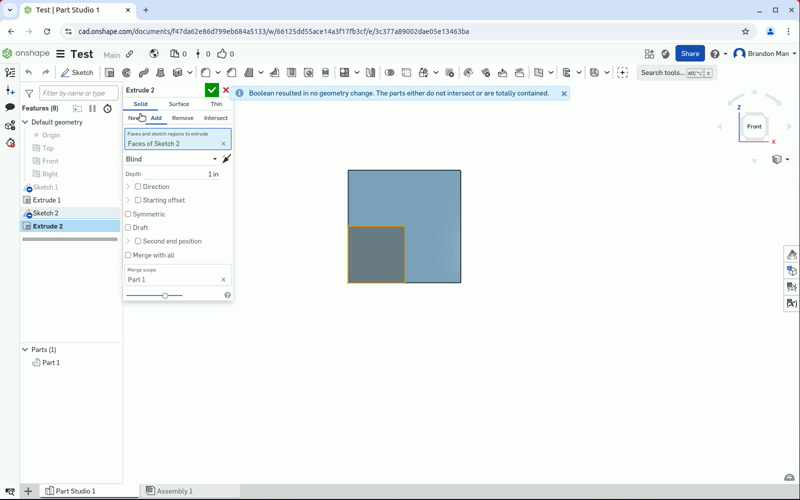
mouse_move(137, 120)
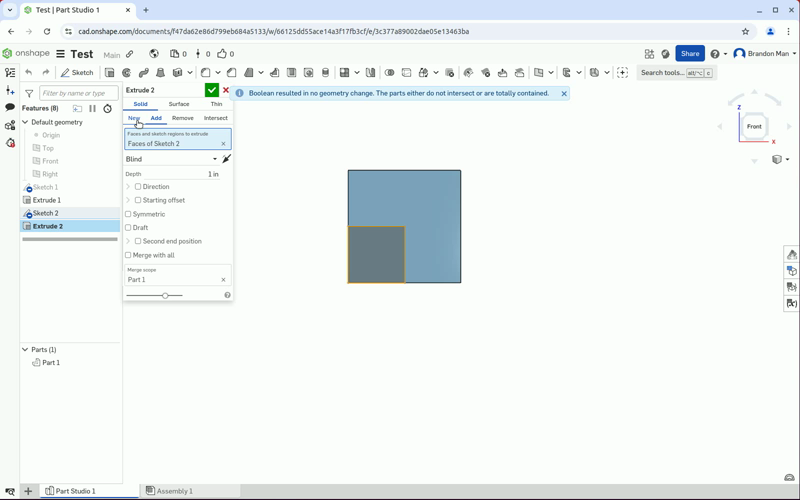
click(137, 120)
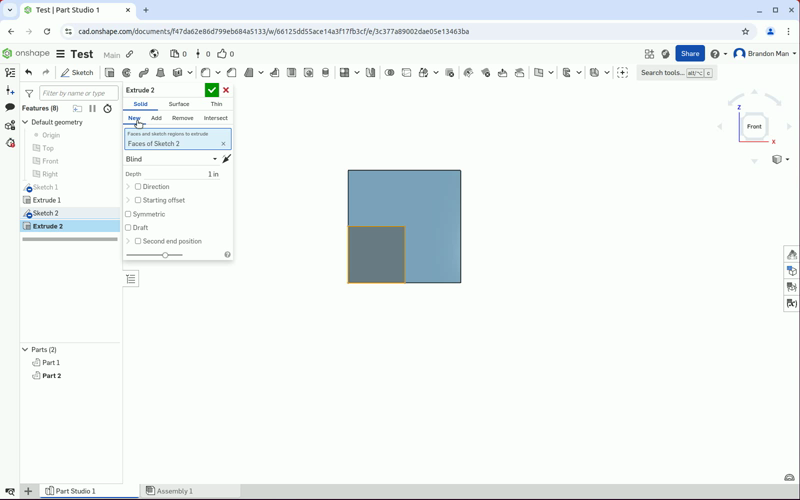
key(tab, 4)
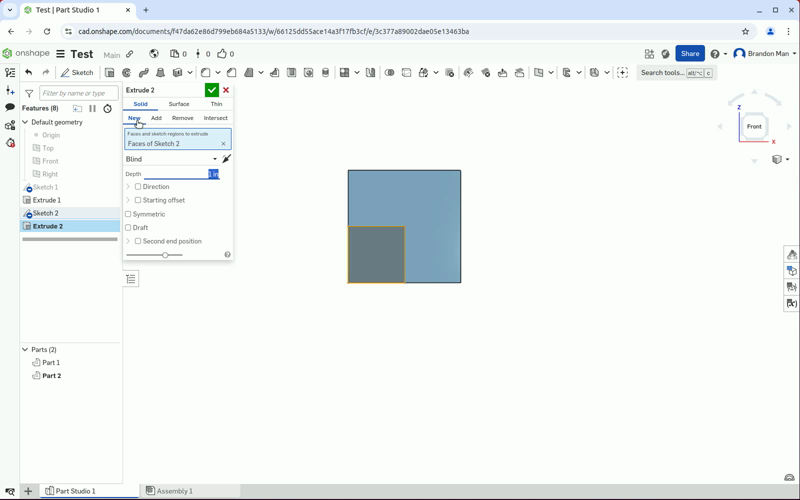
text(11.554)
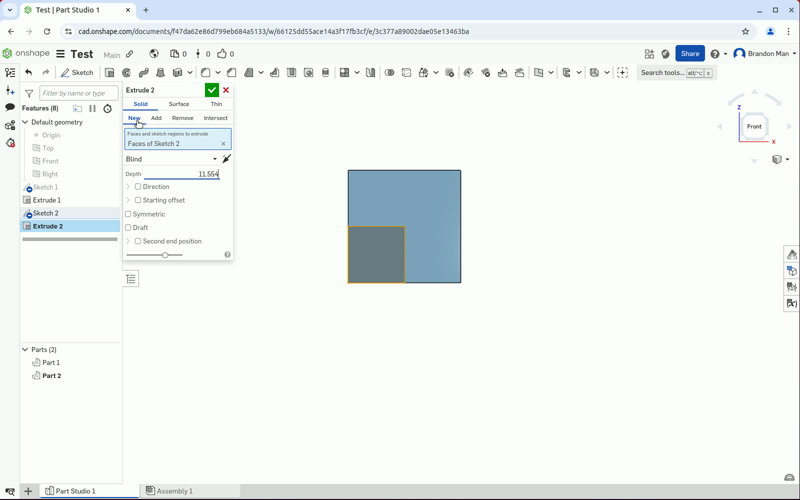
key(enter)
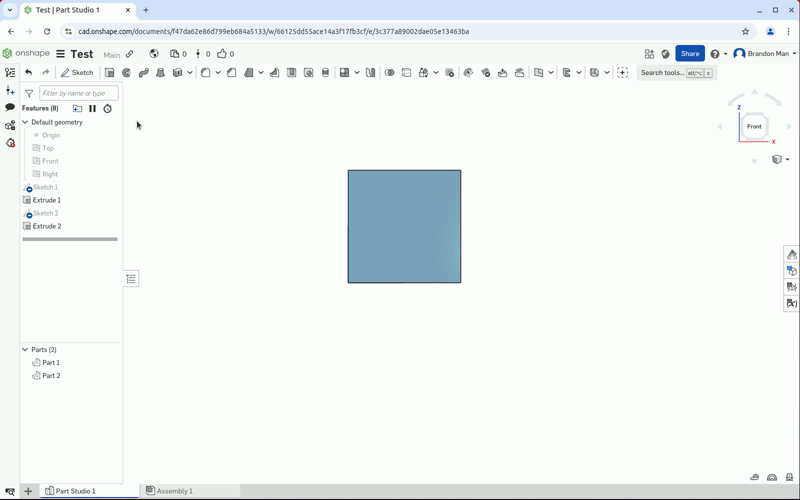
key(shift+h)
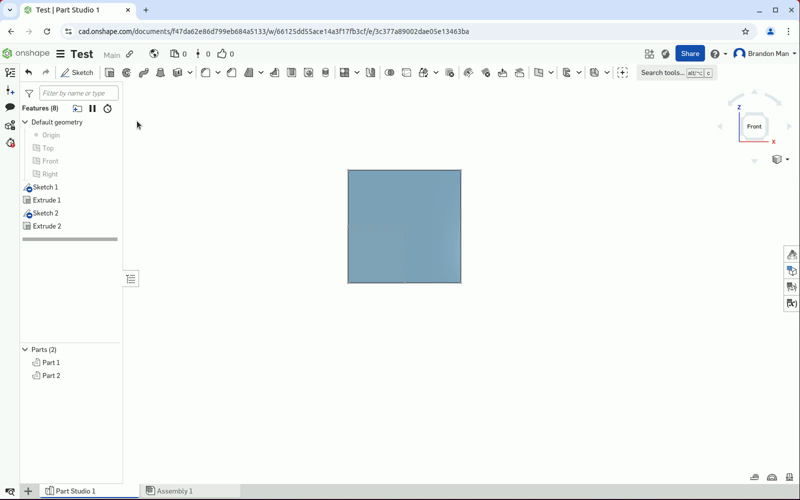
key(shift+h)
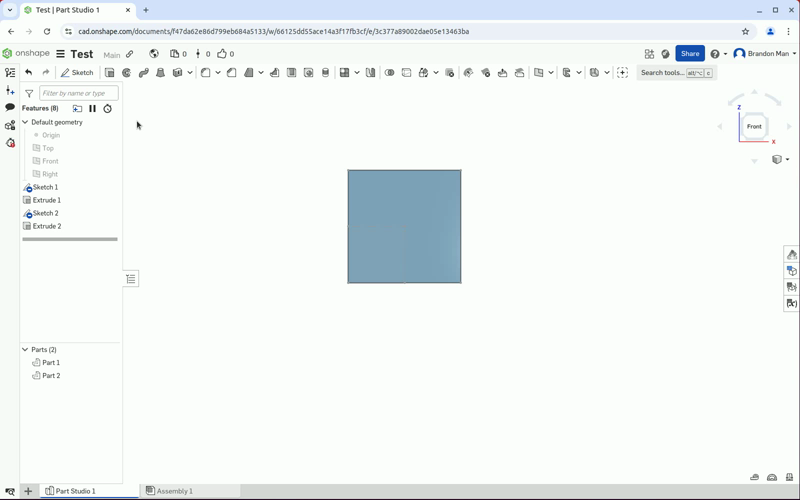
key(shift+7)
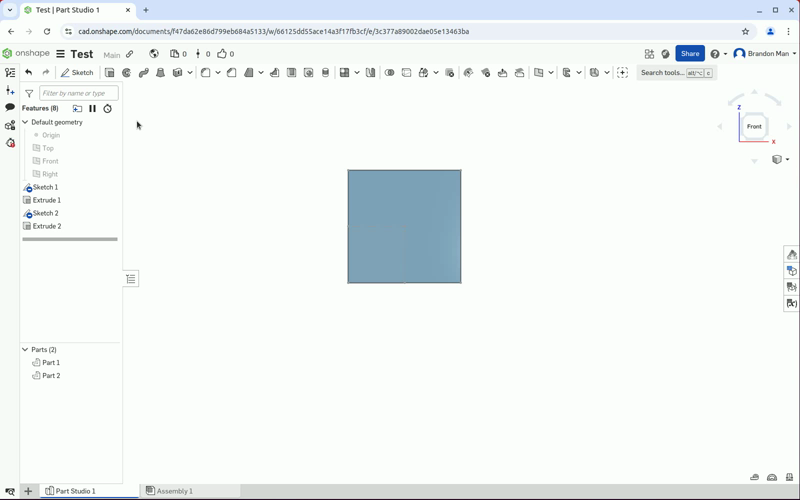
key(left, 2)
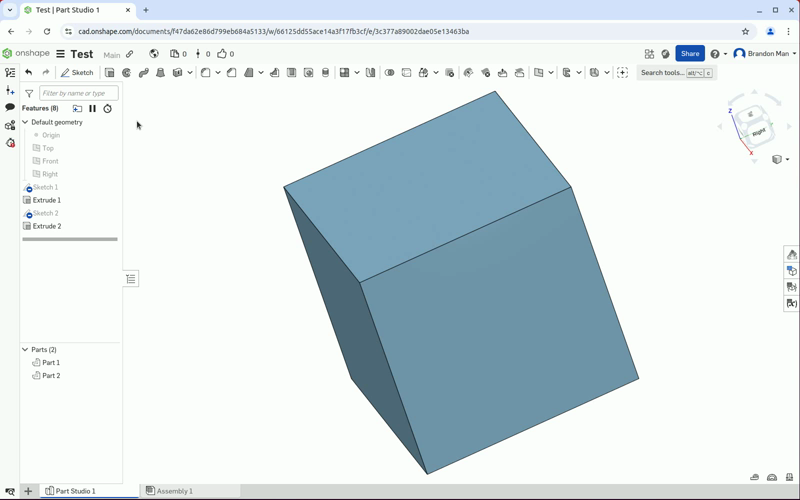
key(down, 2)
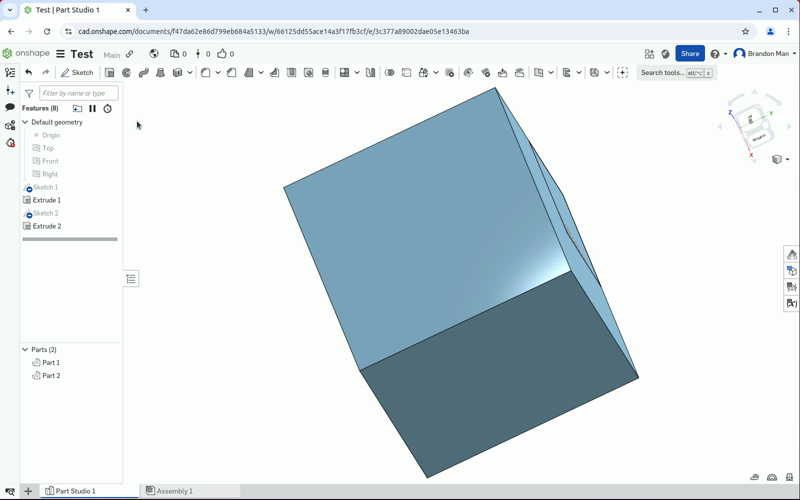
key(up, 2)
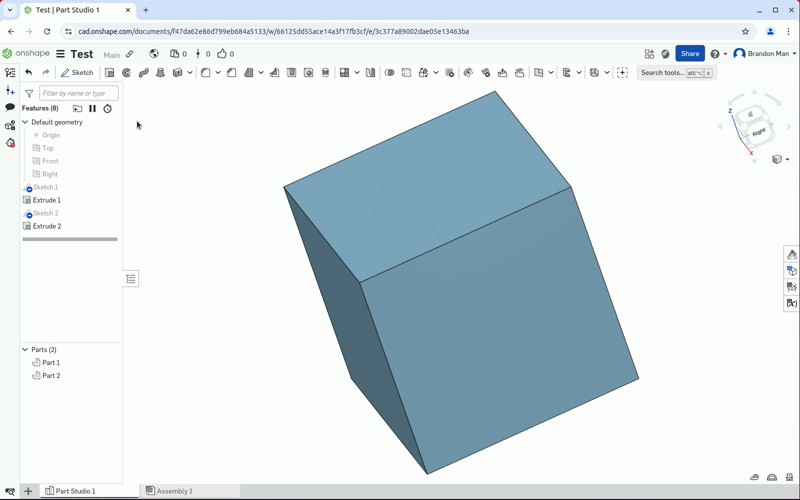
key(right, 2)
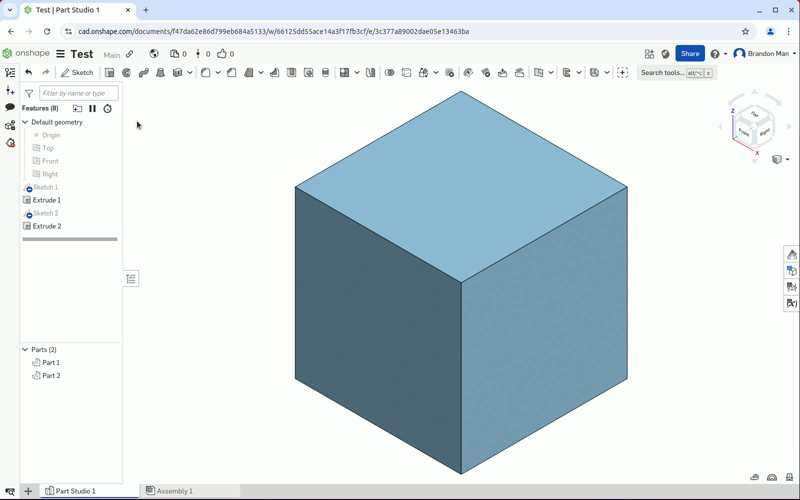
mouse_move(73, 189)
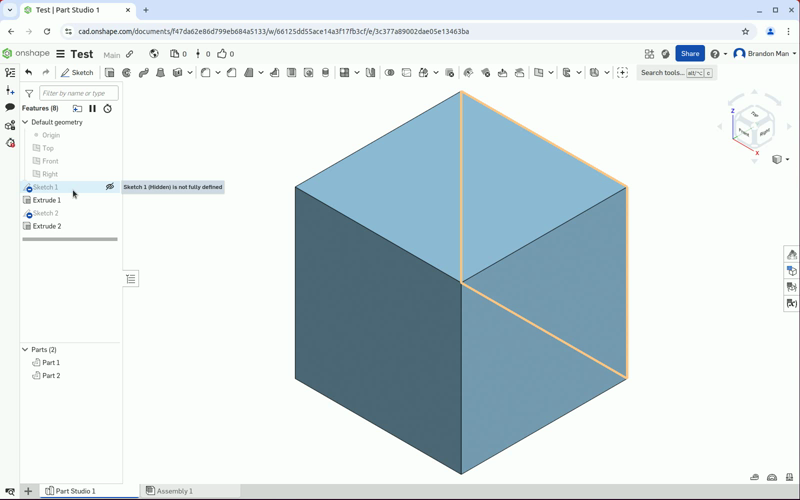
click(73, 189)